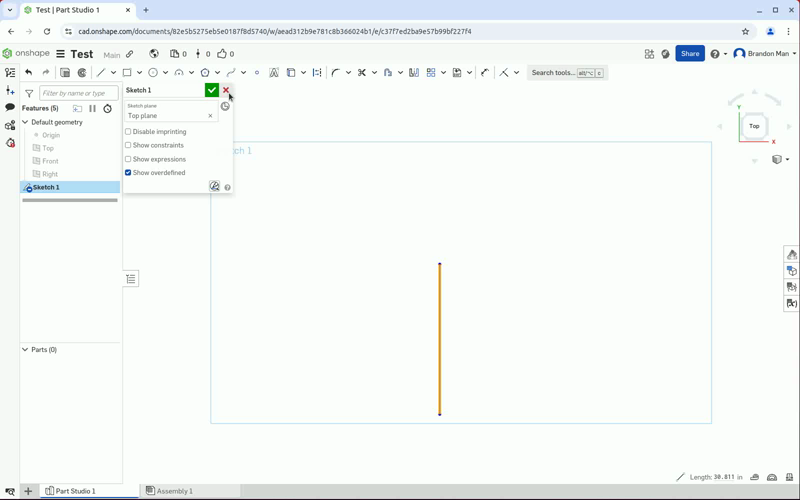
key(shift+h)
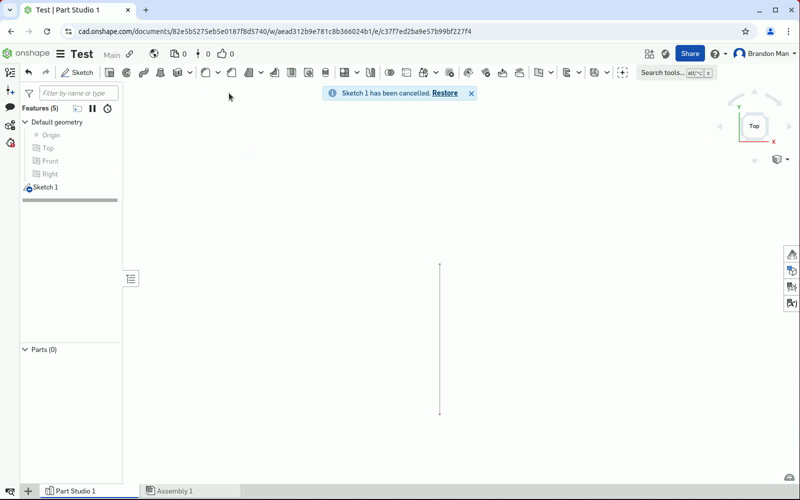
key(shift+s)
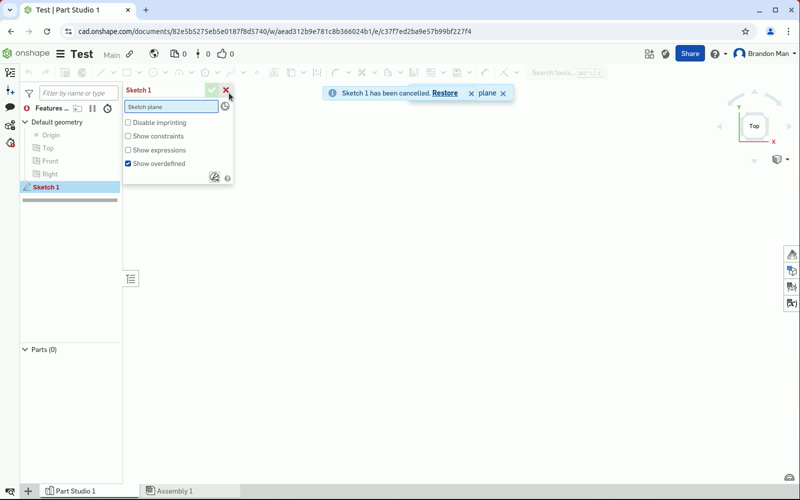
mouse_move(73, 150)
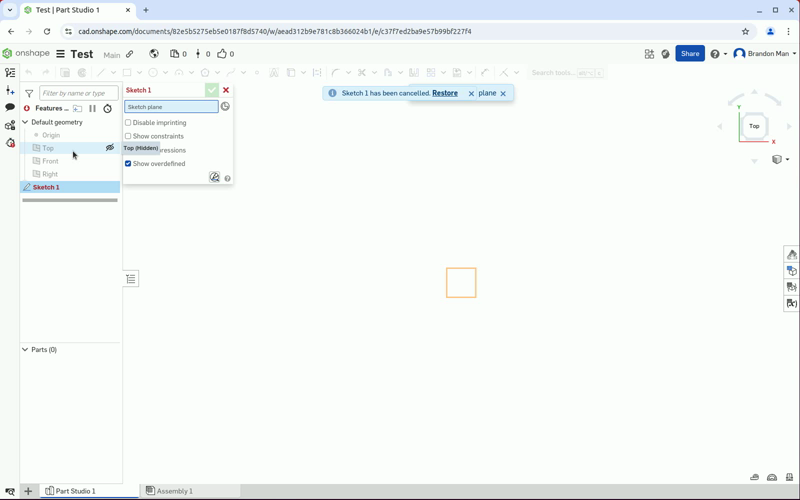
click(73, 150)
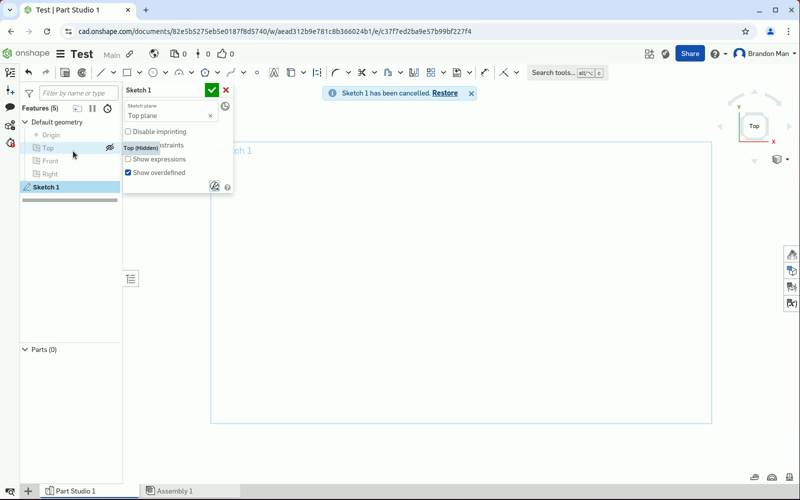
mouse_move(73, 352)
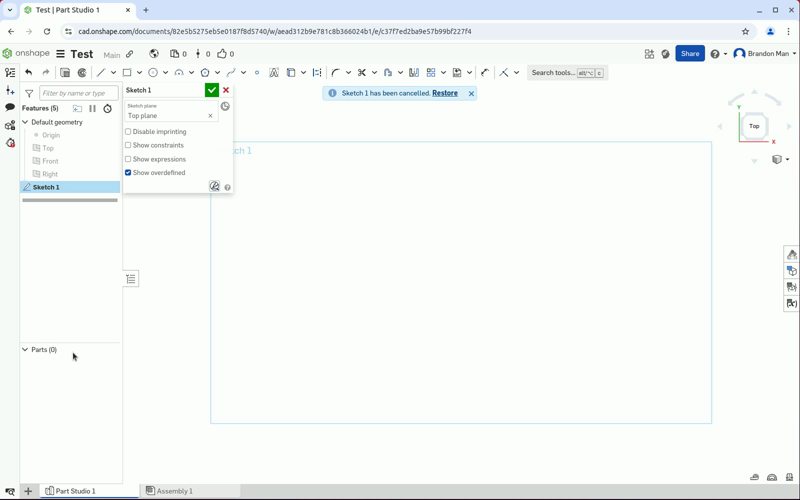
key(y)
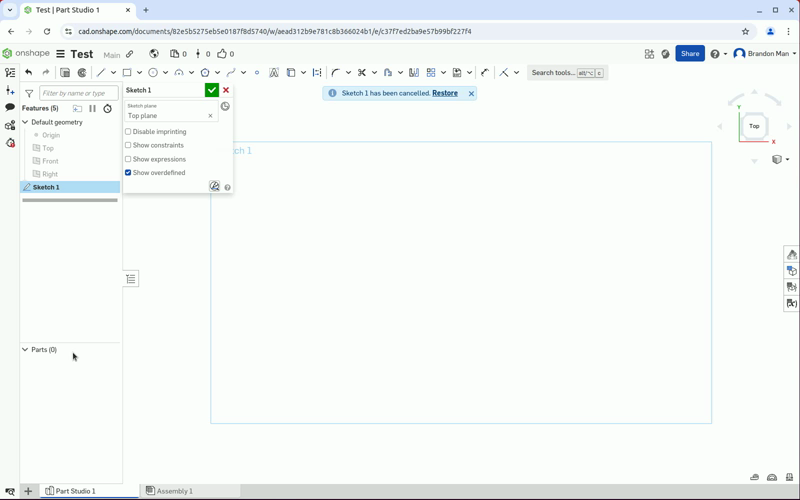
key(l)
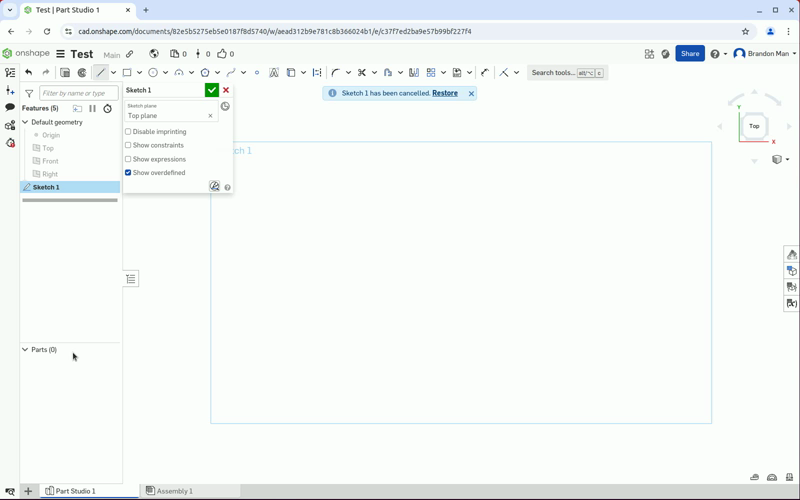
key_down(shift)
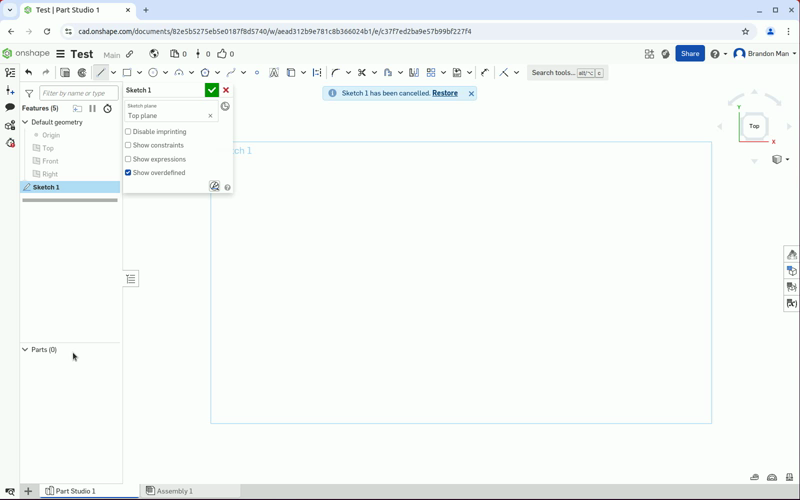
mouse_move(423, 357)
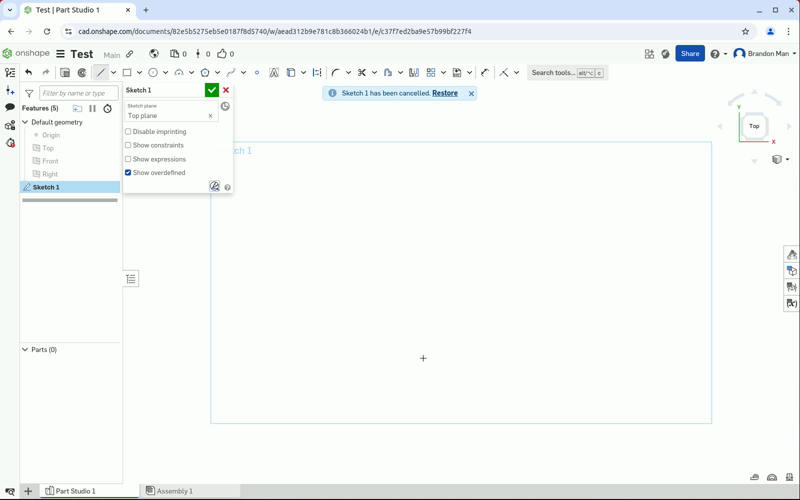
click(423, 357)
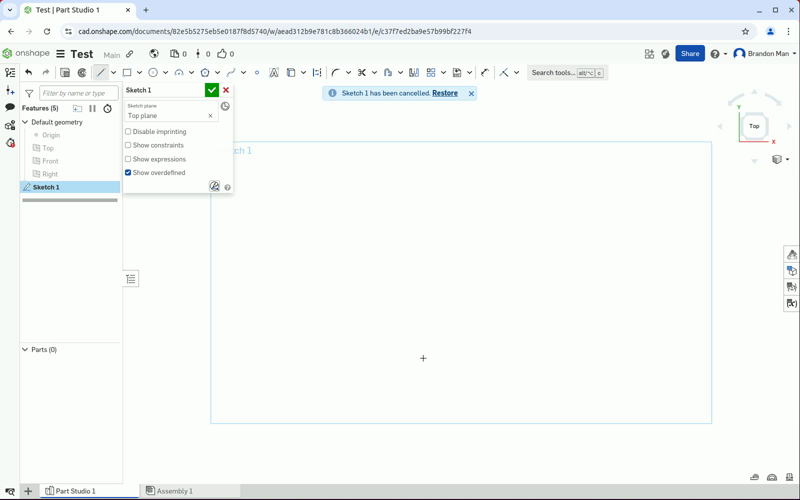
key_up(shift)
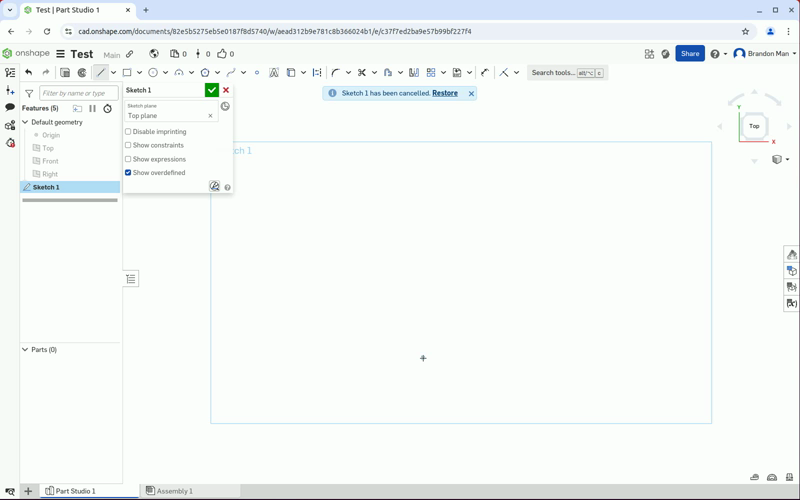
key_down(shift)
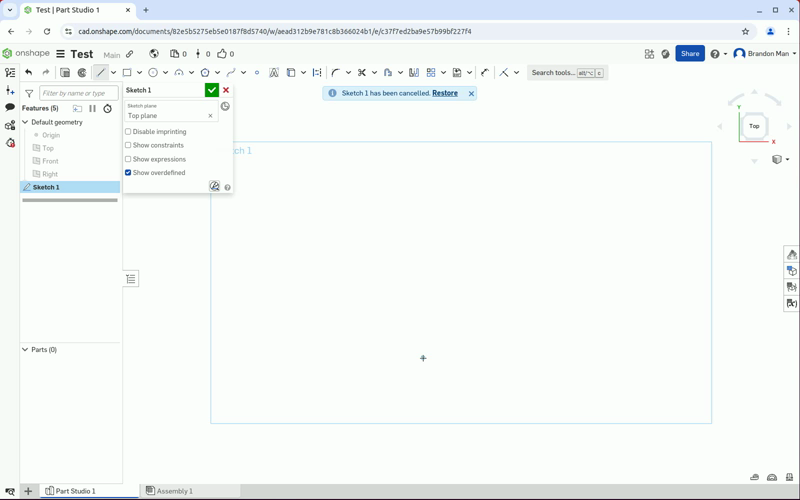
mouse_move(423, 208)
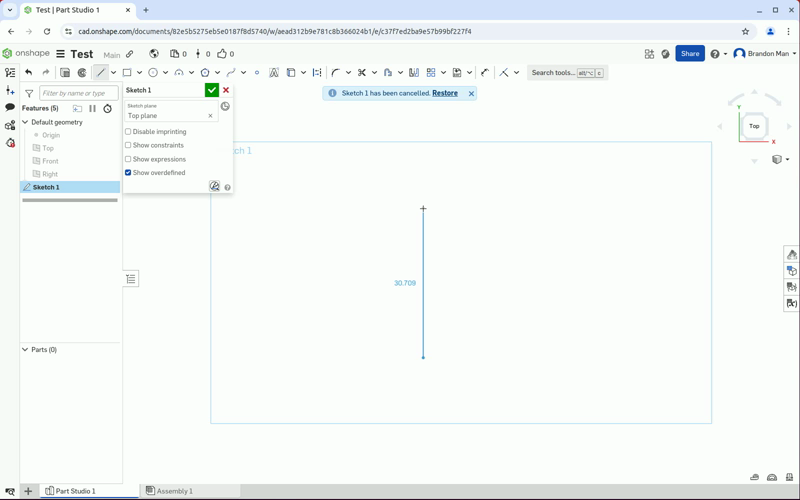
click(423, 208)
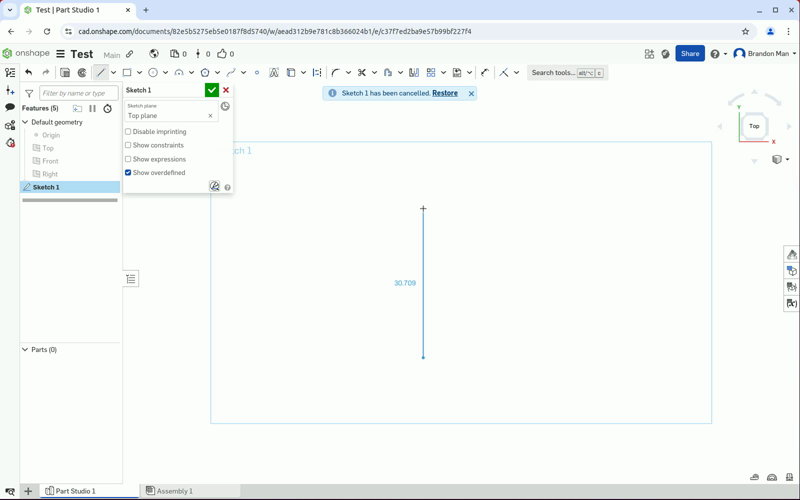
key_up(shift)
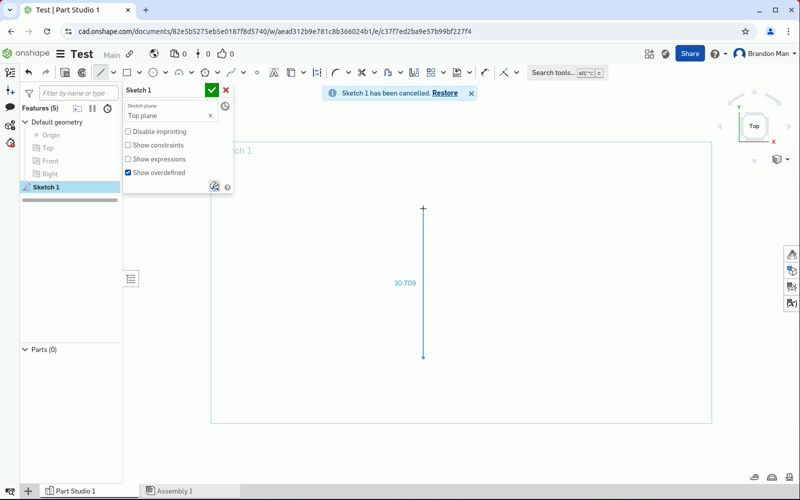
key(esc)
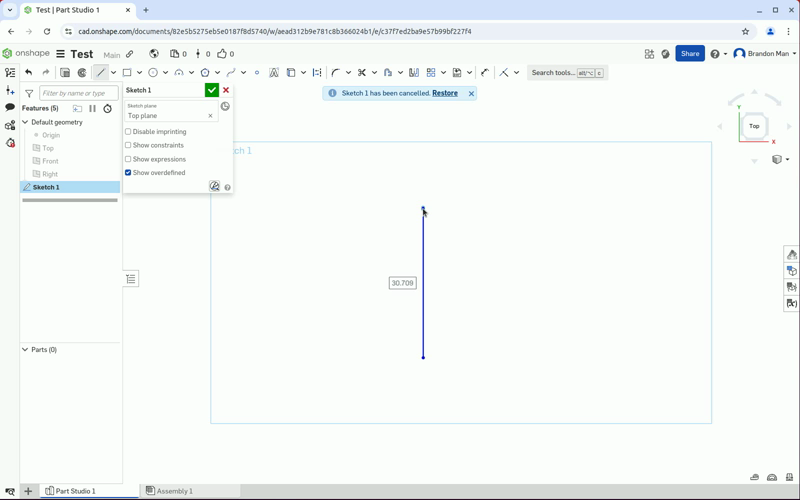
key(a)
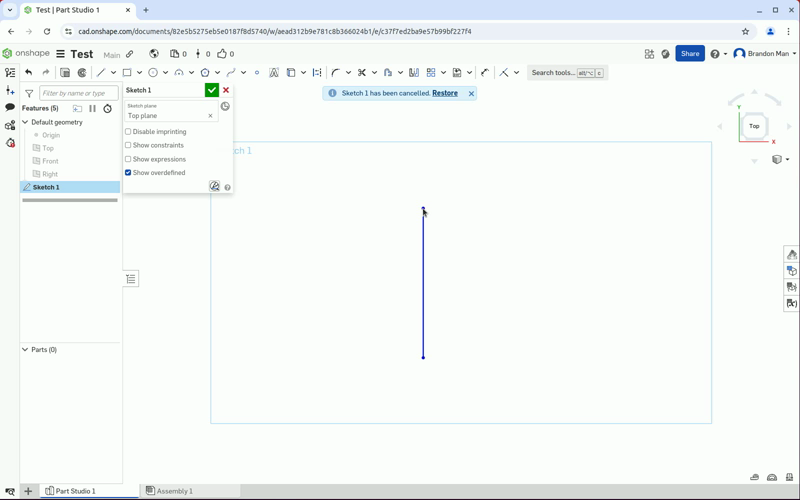
mouse_move(423, 208)
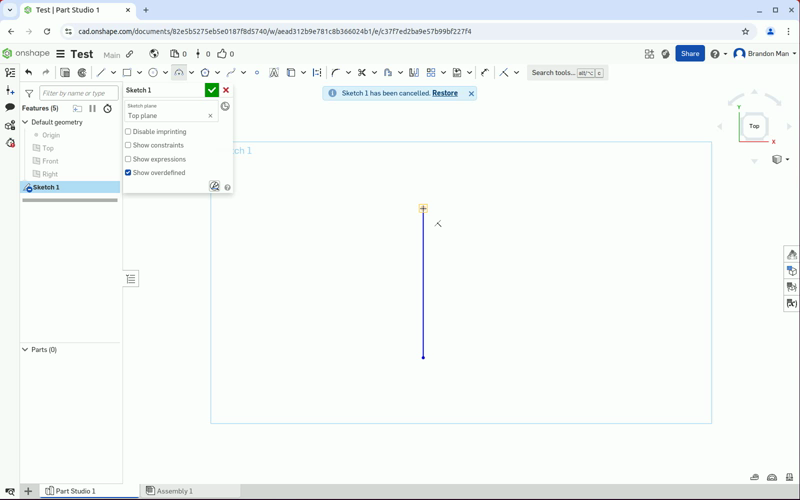
click(423, 208)
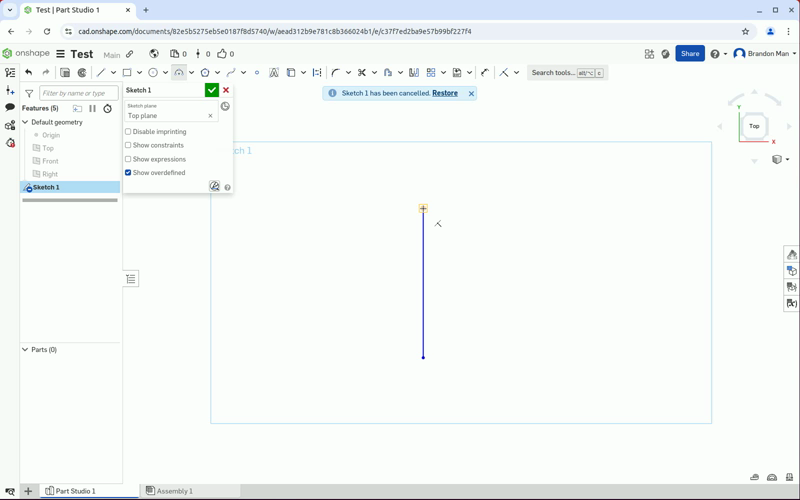
mouse_move(423, 357)
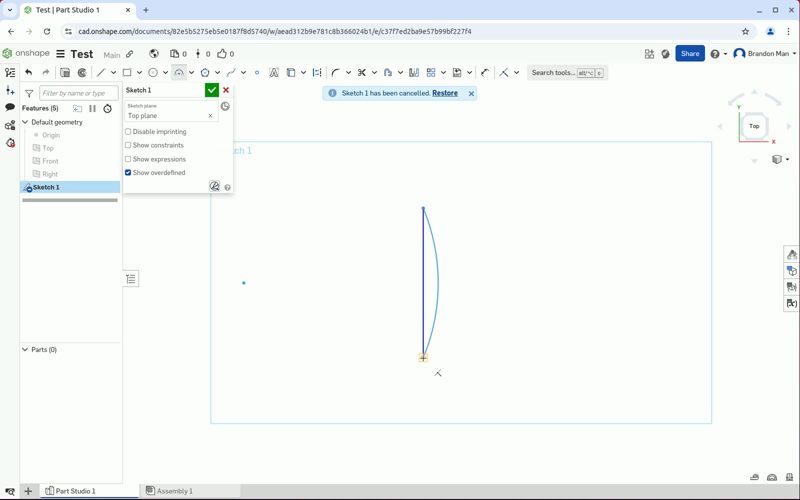
click(423, 357)
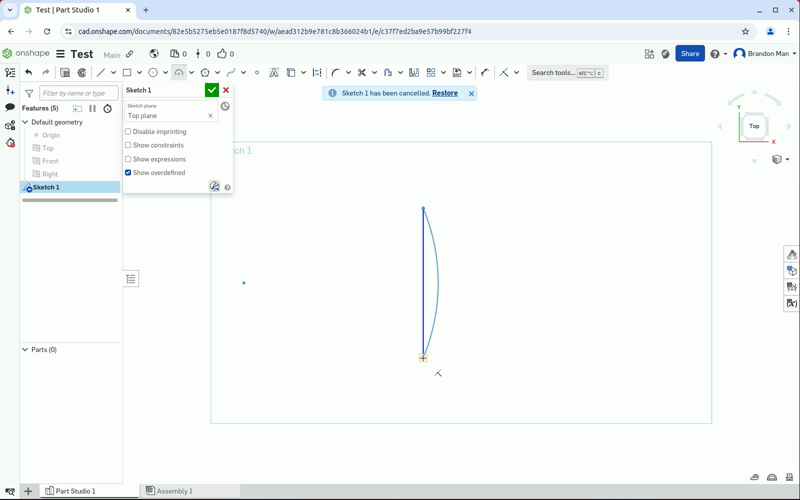
key_down(shift)
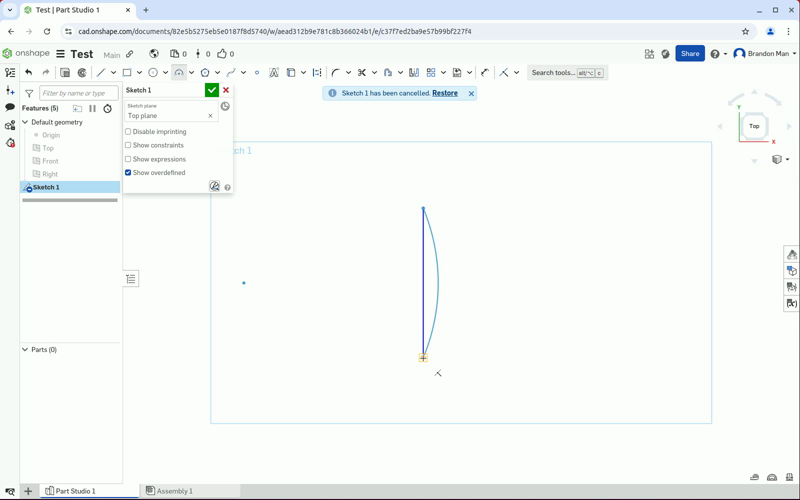
mouse_move(348, 283)
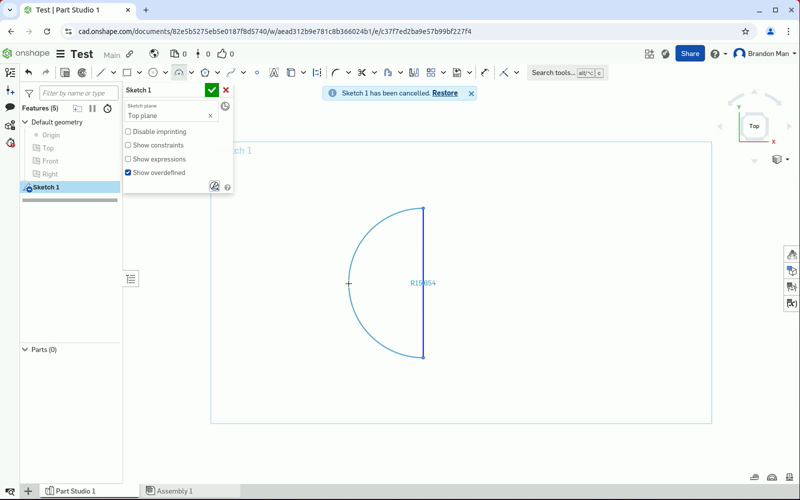
click(348, 283)
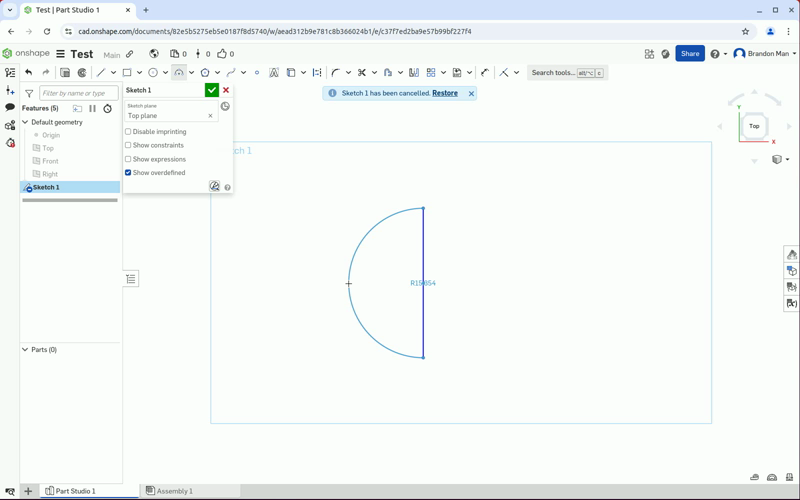
key_up(shift)
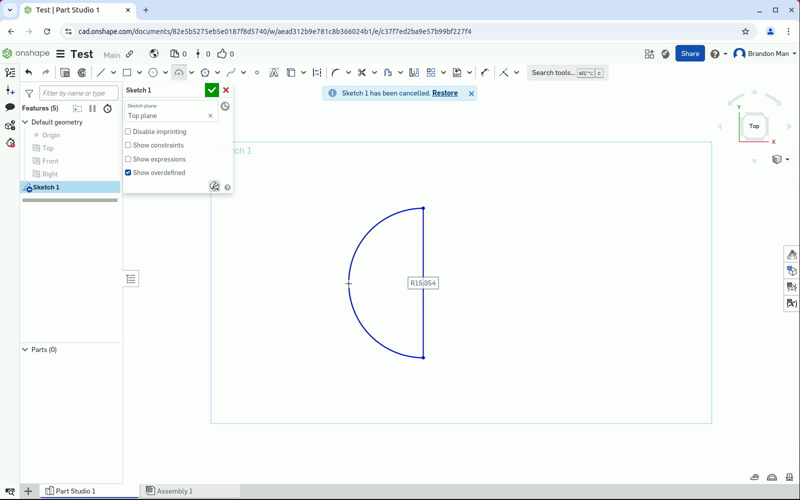
key(esc)
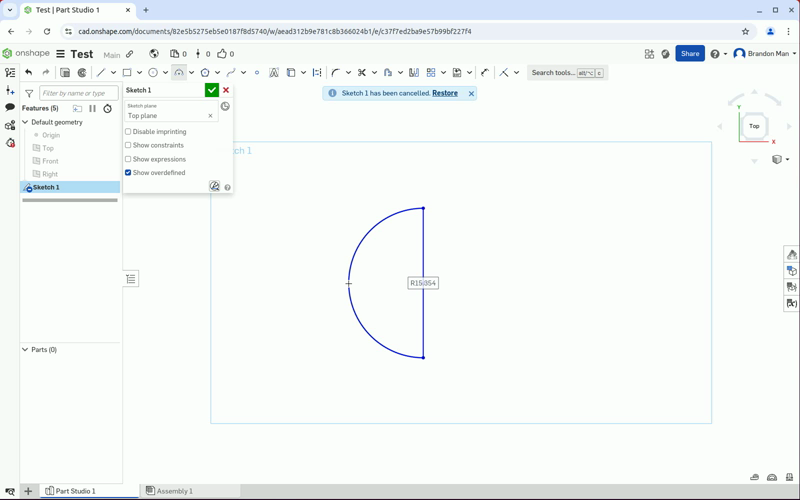
mouse_move(379, 296)
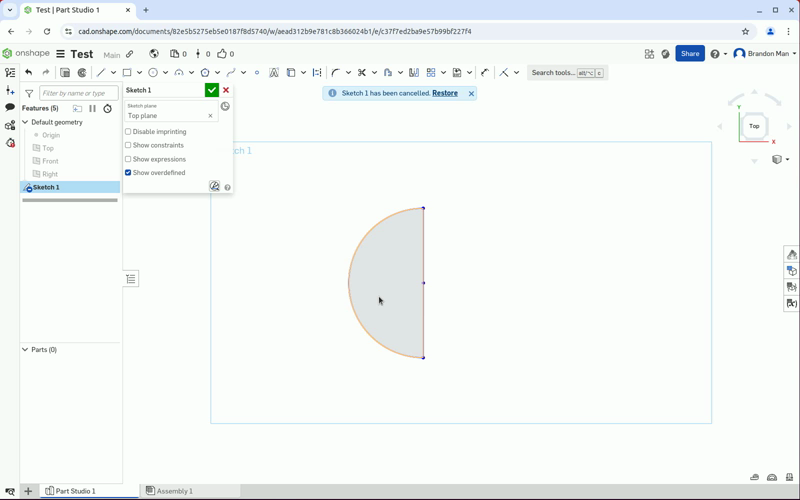
scroll(6)
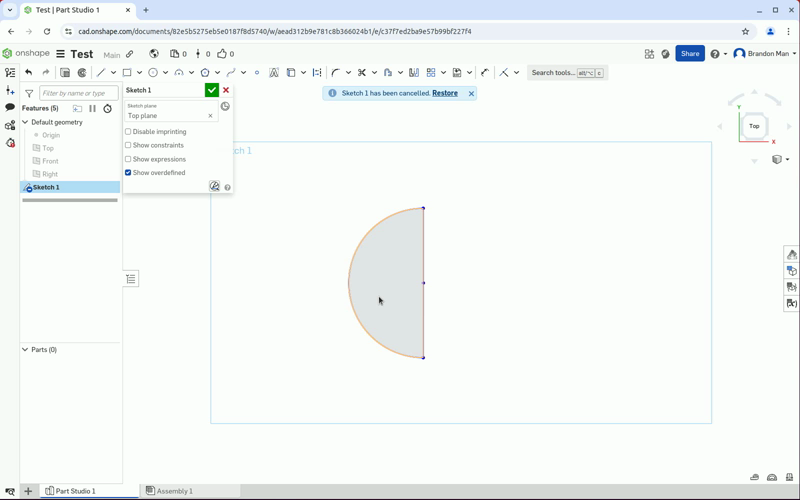
scroll(6)
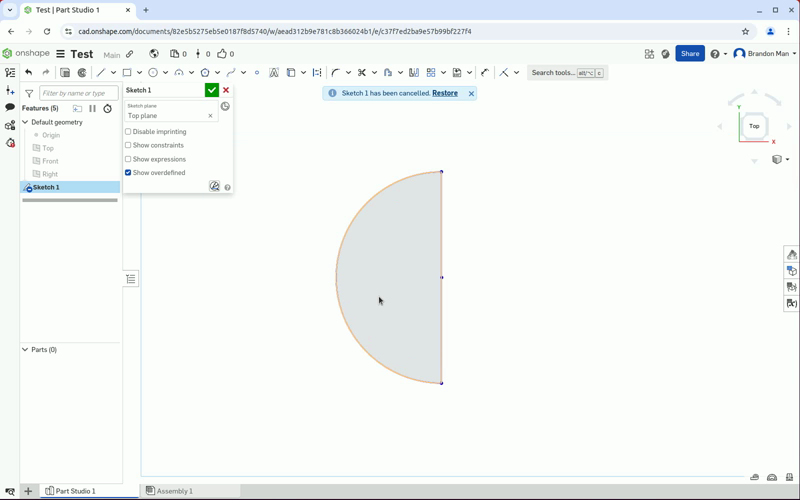
scroll(6)
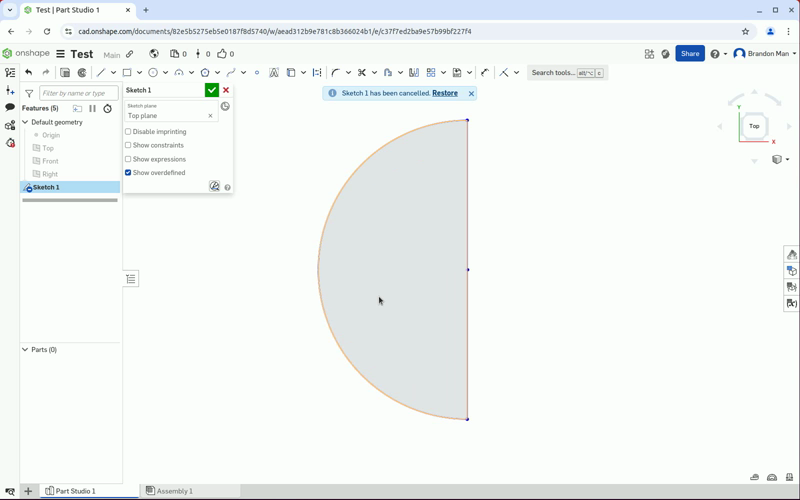
scroll(6)
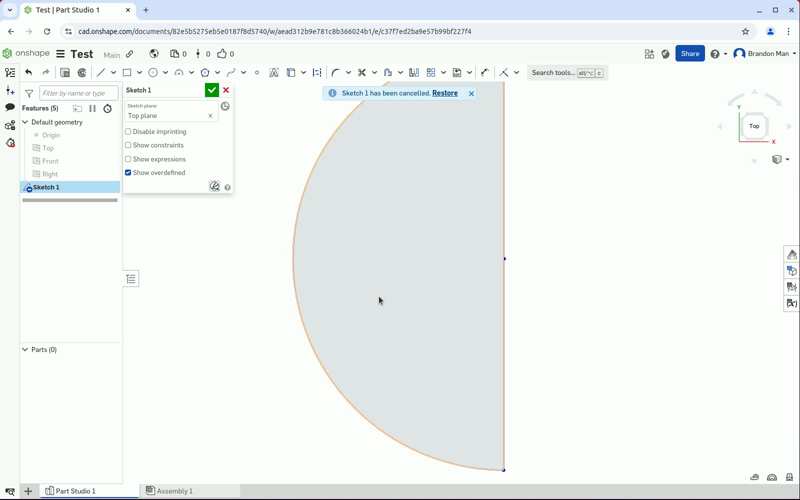
scroll(6)
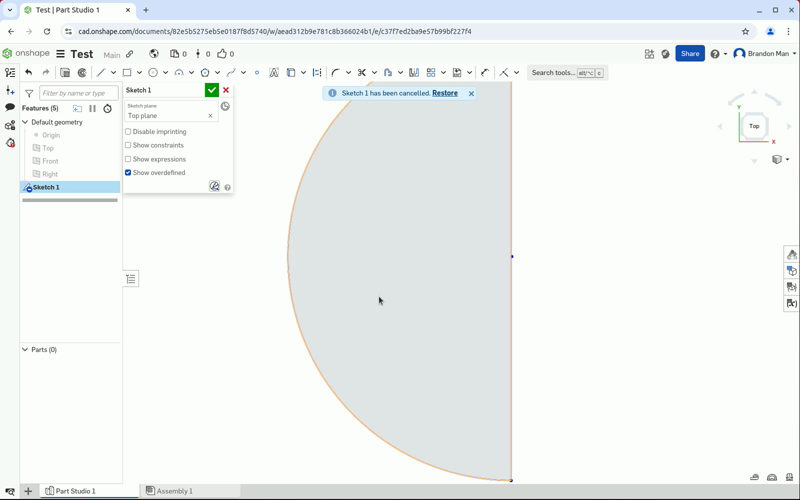
scroll(6)
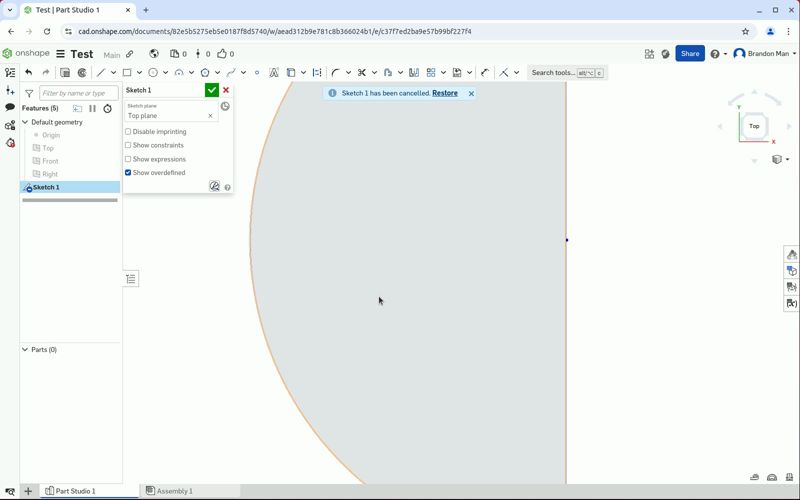
scroll(6)
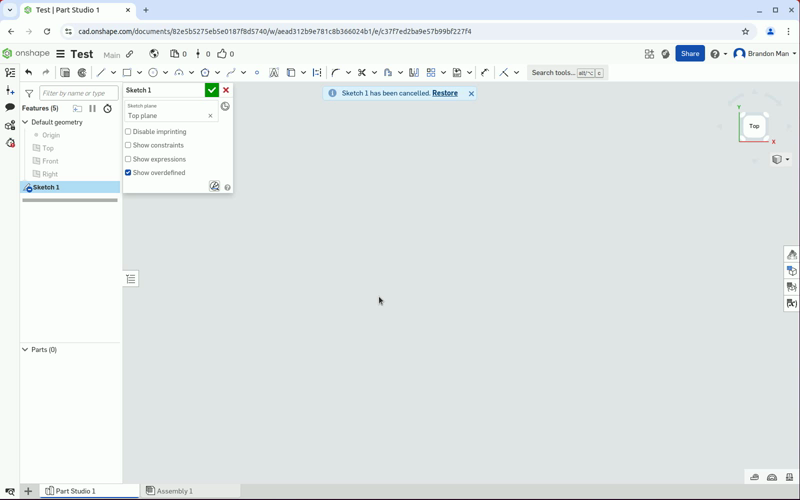
click(379, 296)
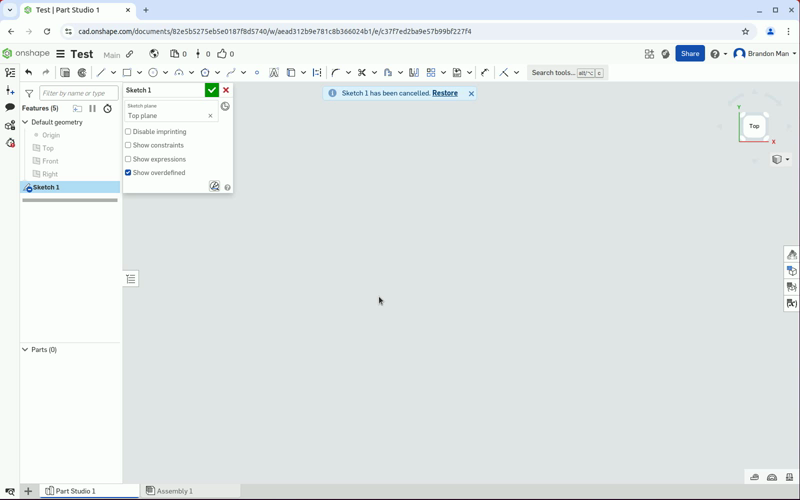
scroll(-6)
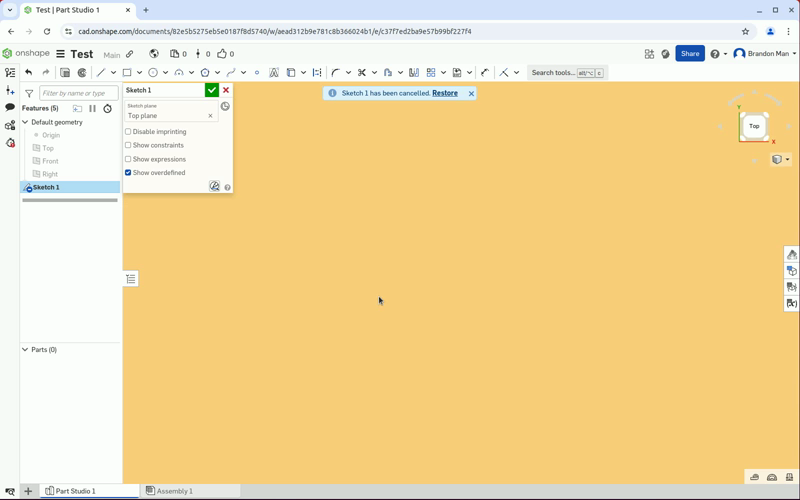
scroll(-6)
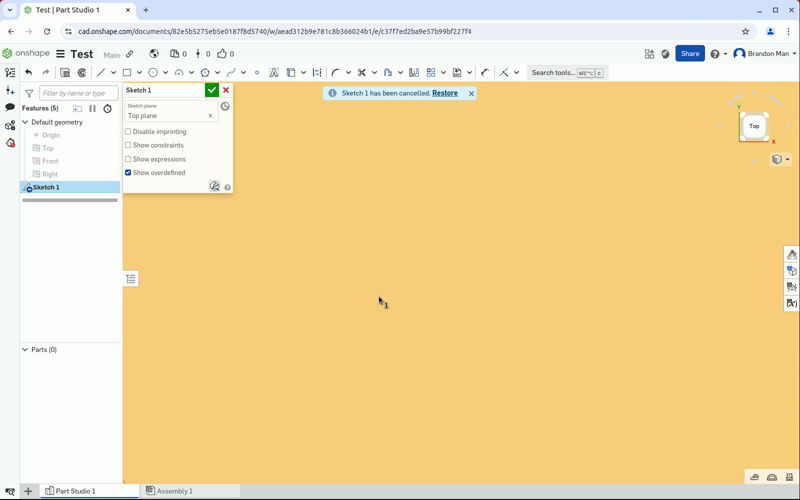
scroll(-6)
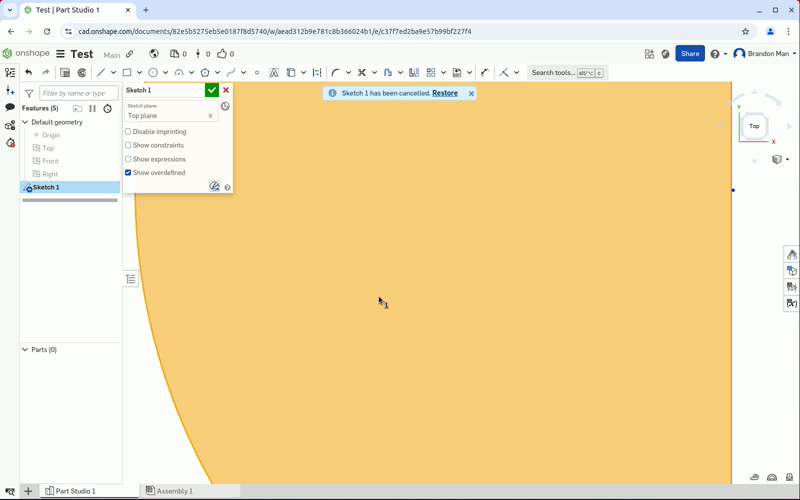
scroll(-6)
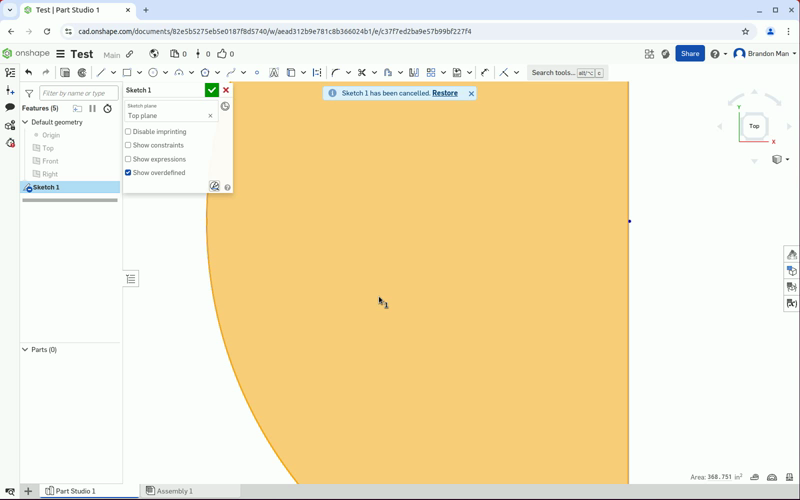
scroll(-6)
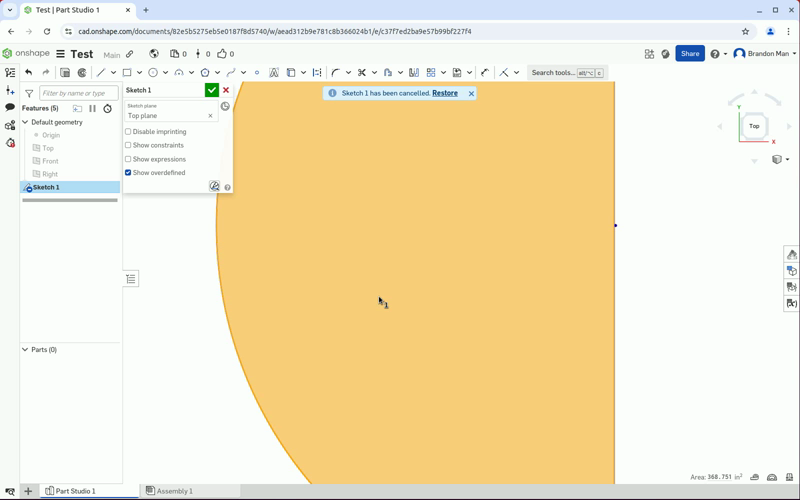
scroll(-6)
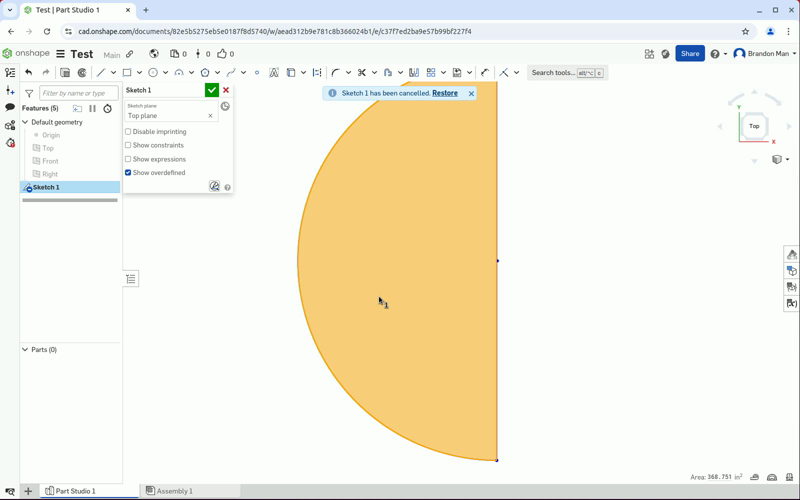
scroll(-6)
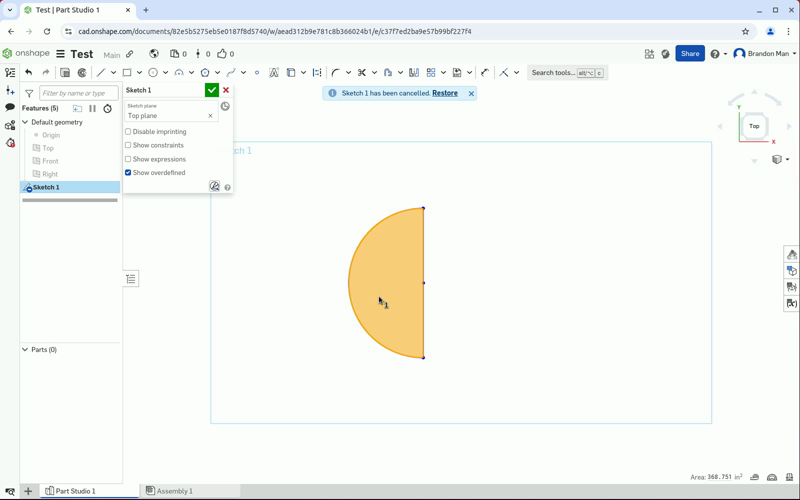
mouse_move(73, 352)
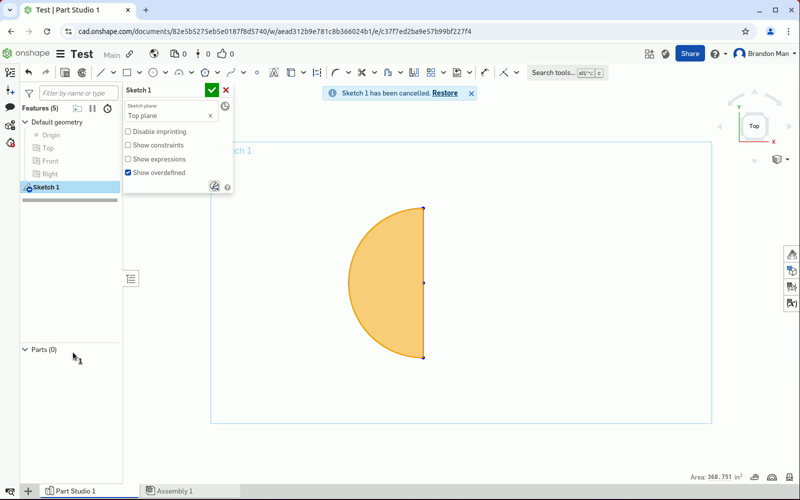
key(shift+y)
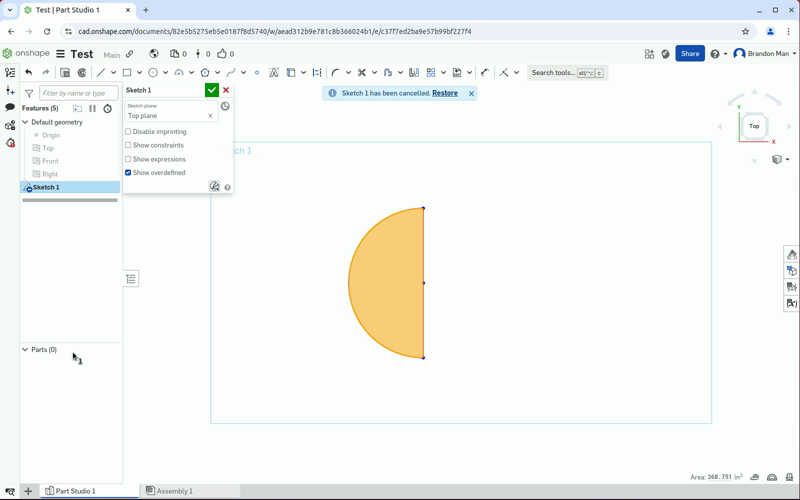
key(shift+e)
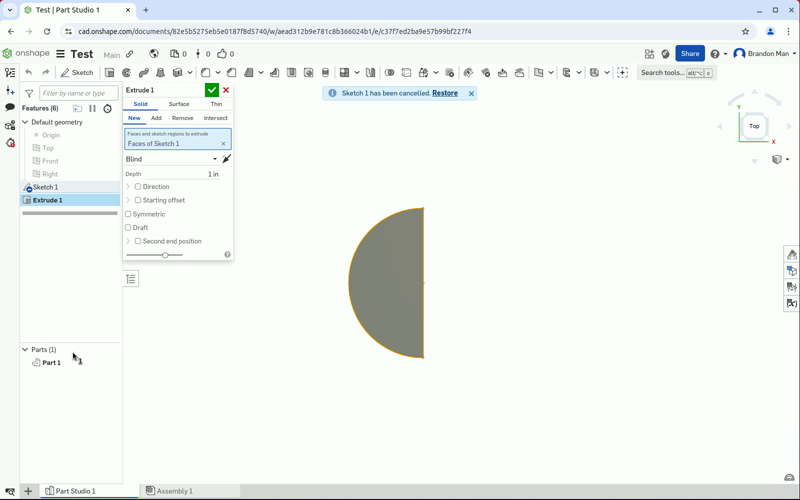
mouse_move(143, 106)
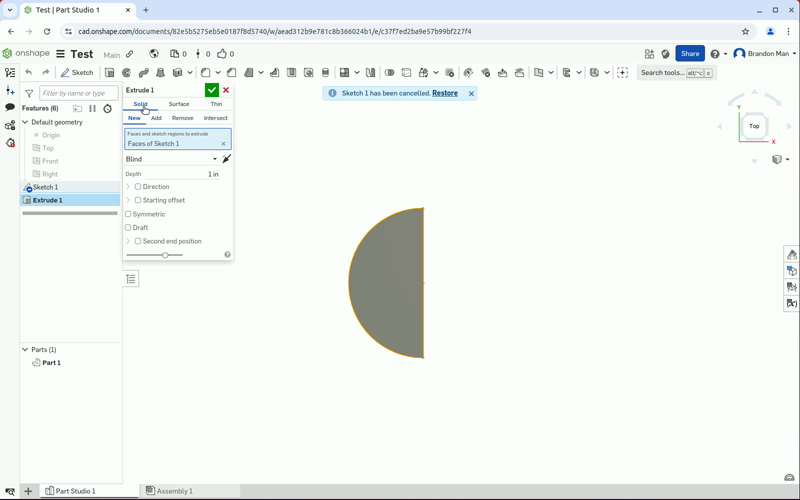
click(143, 106)
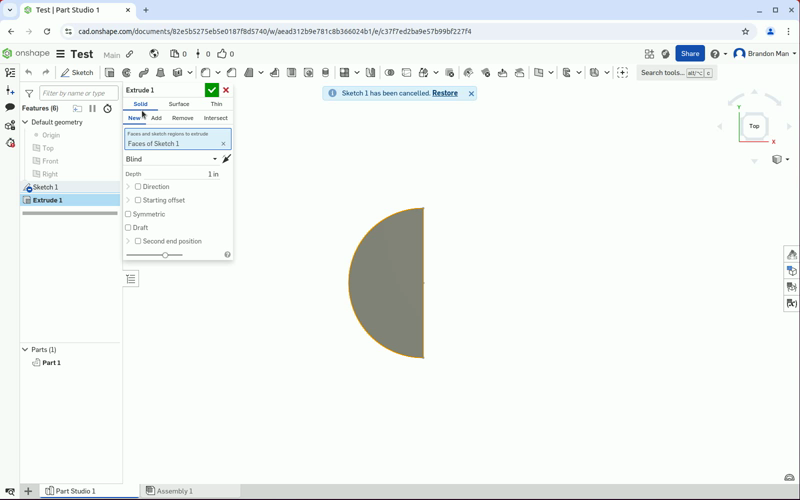
mouse_move(137, 120)
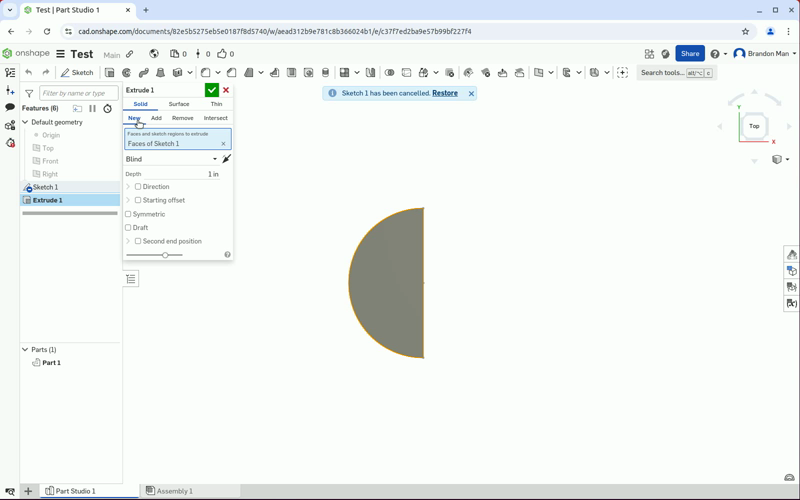
click(137, 120)
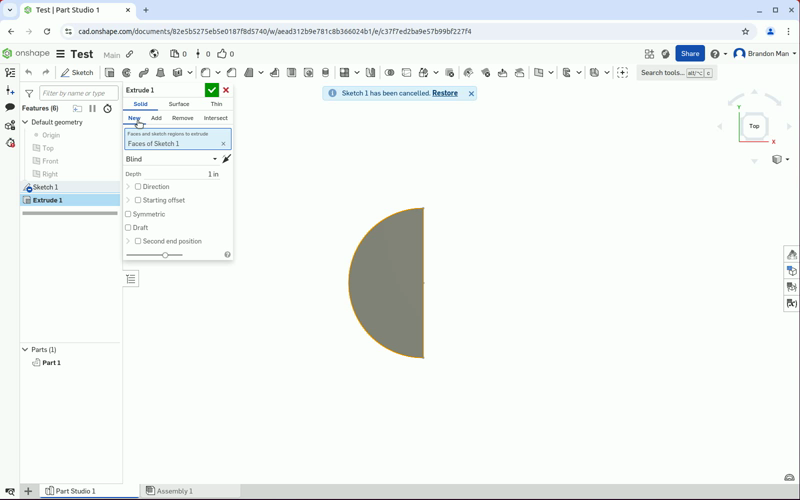
key(tab, 4)
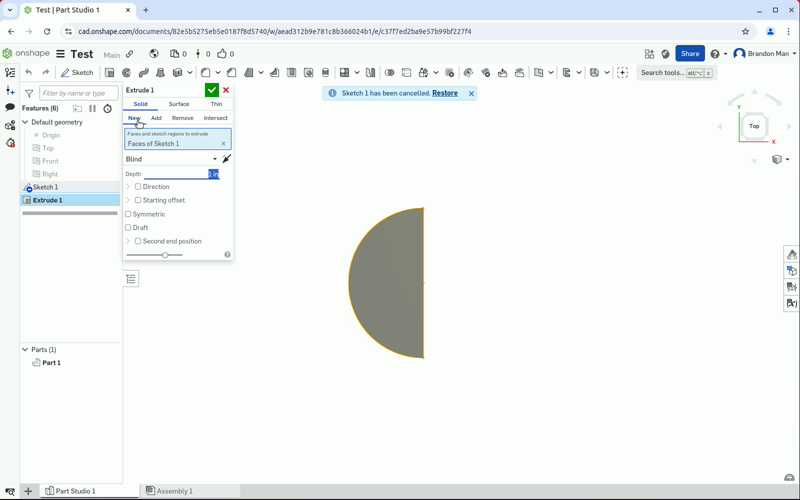
text(2.407)
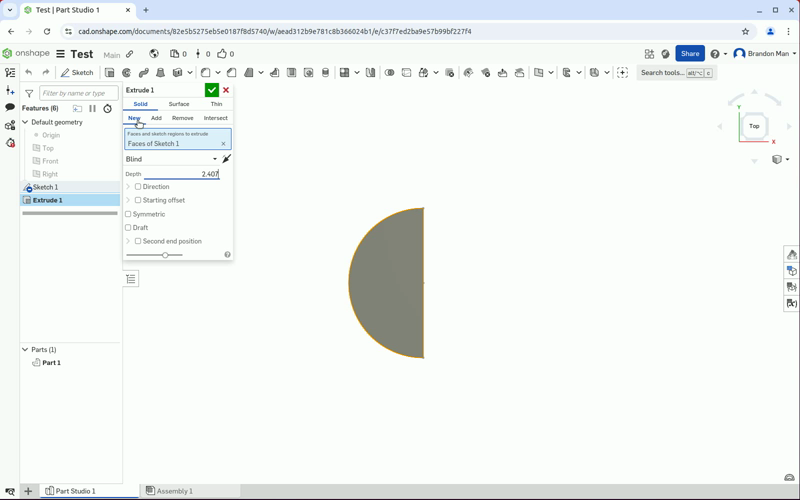
key(enter)
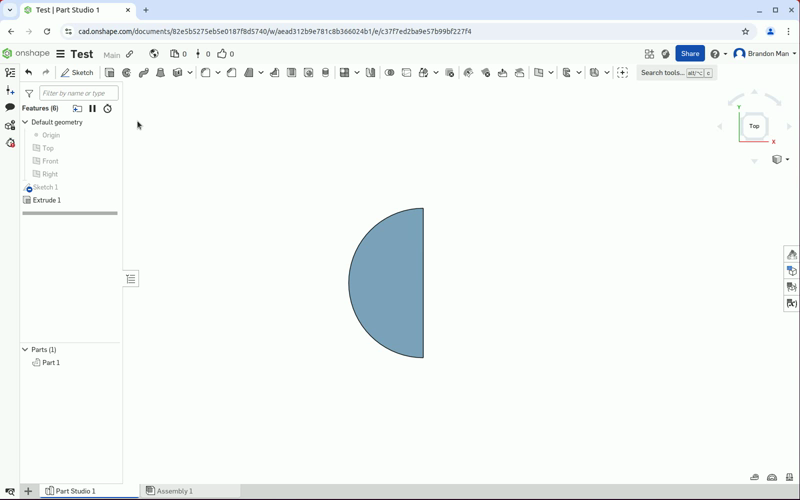
key(shift+h)
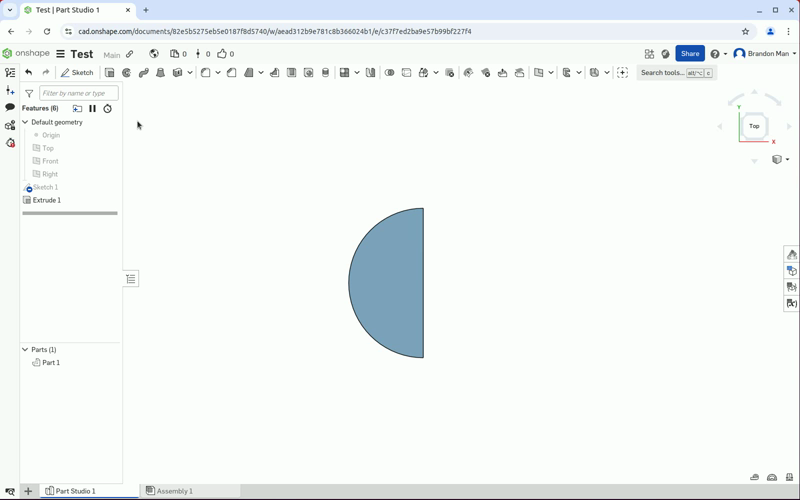
key(shift+h)
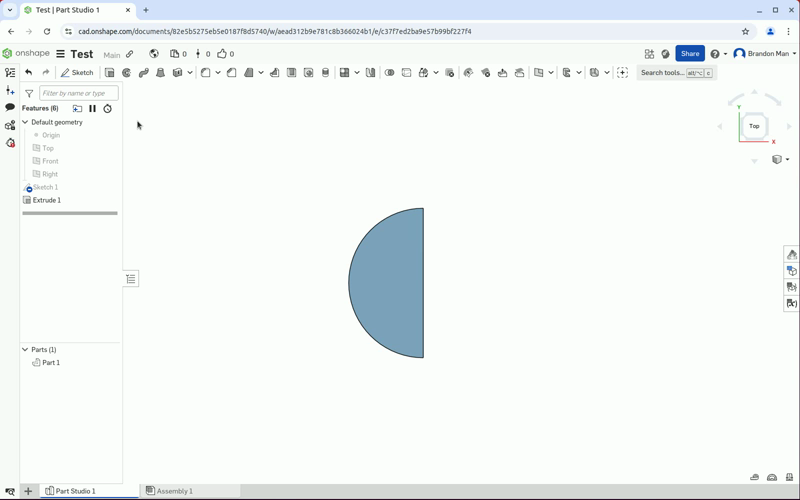
mouse_move(73, 189)
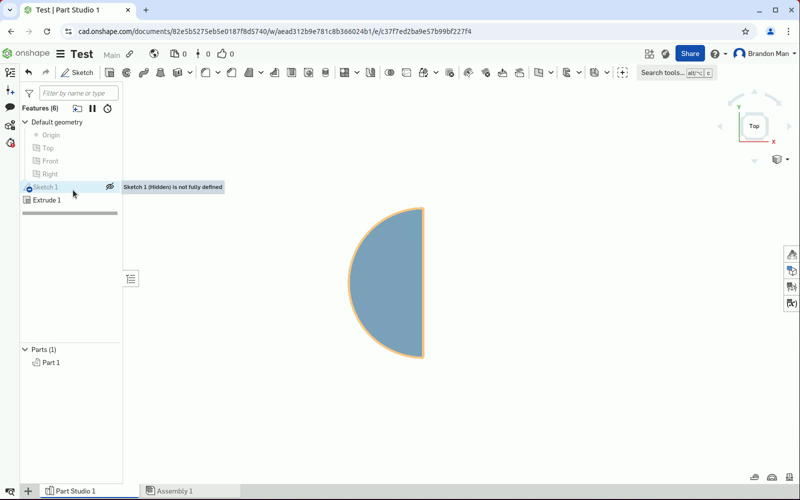
click(73, 189)
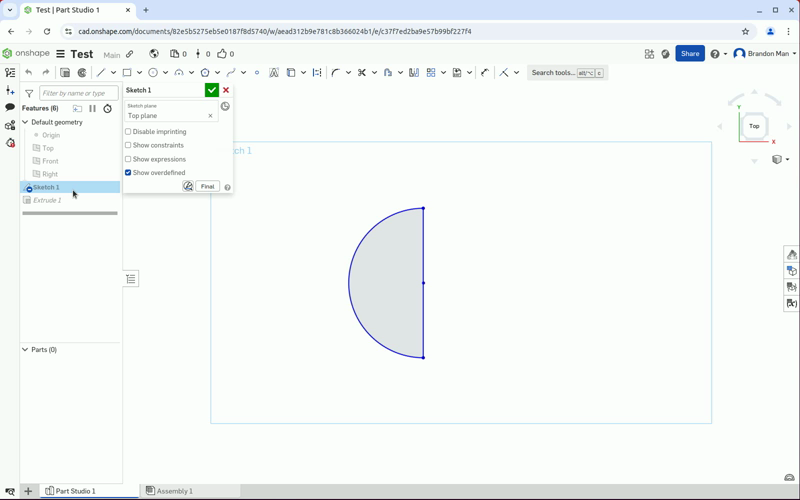
mouse_move(229, 92)
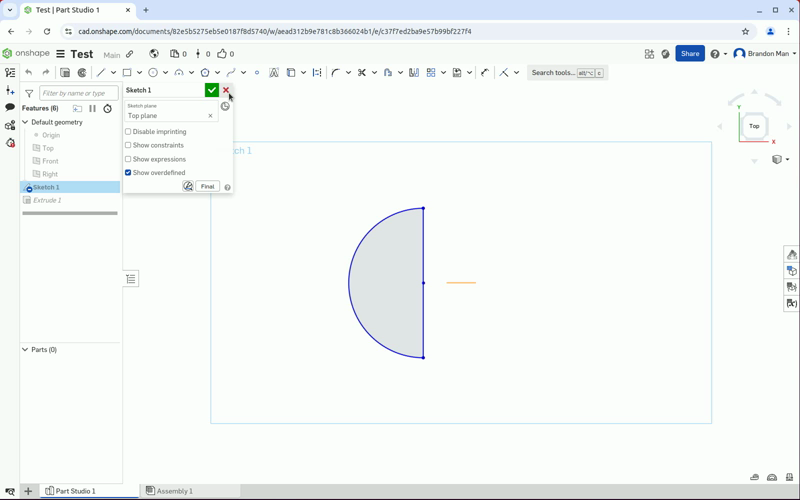
click(229, 92)
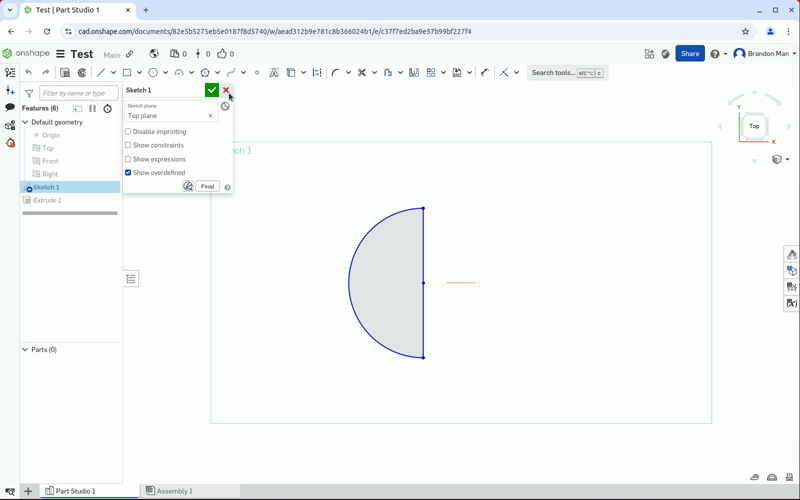
key(shift+s)
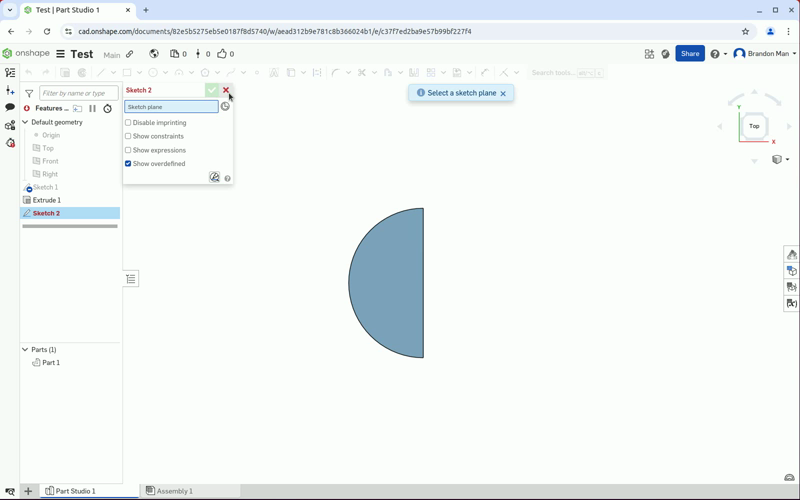
mouse_move(73, 150)
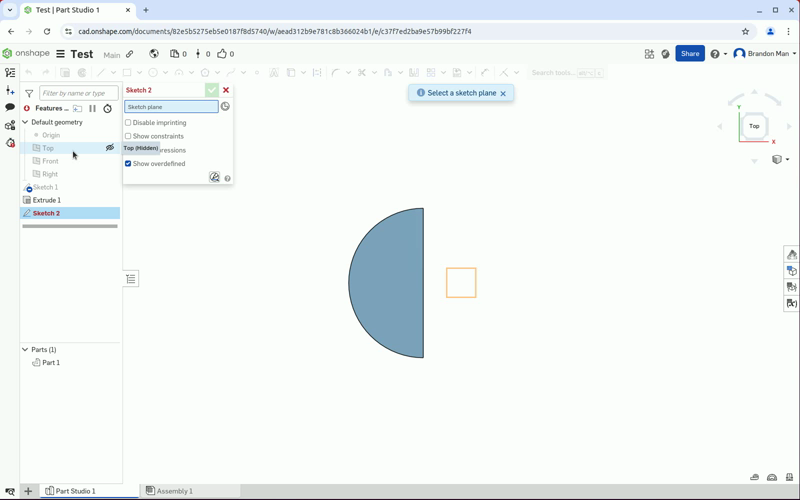
click(73, 150)
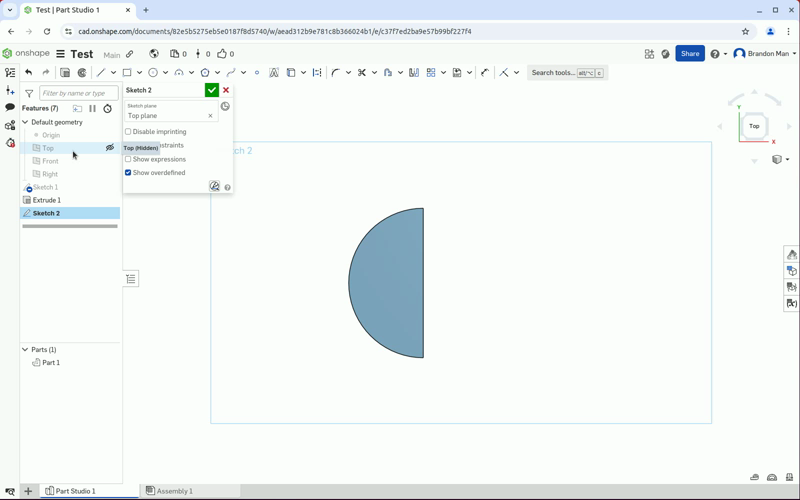
mouse_move(73, 352)
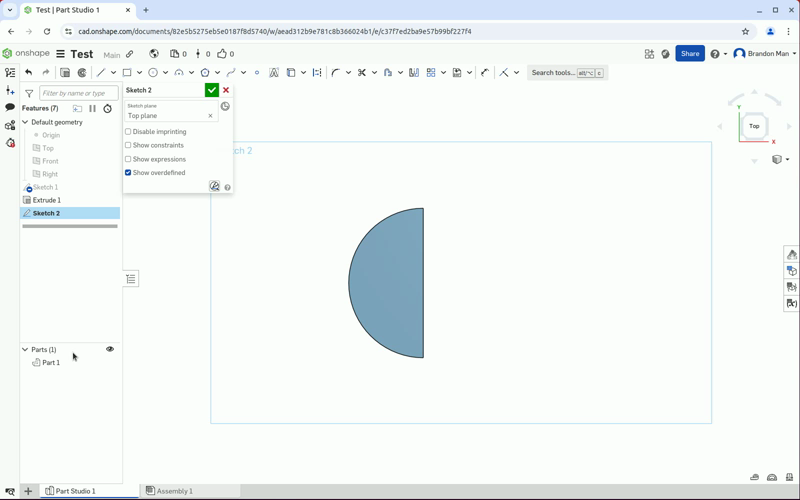
key(y)
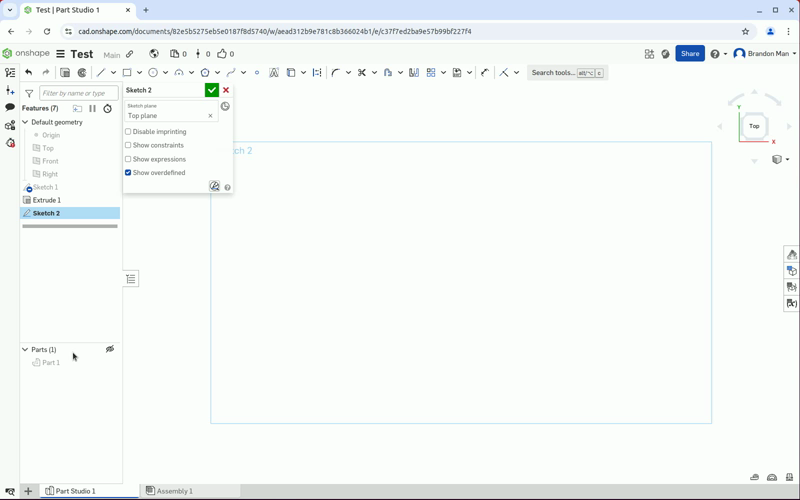
key(l)
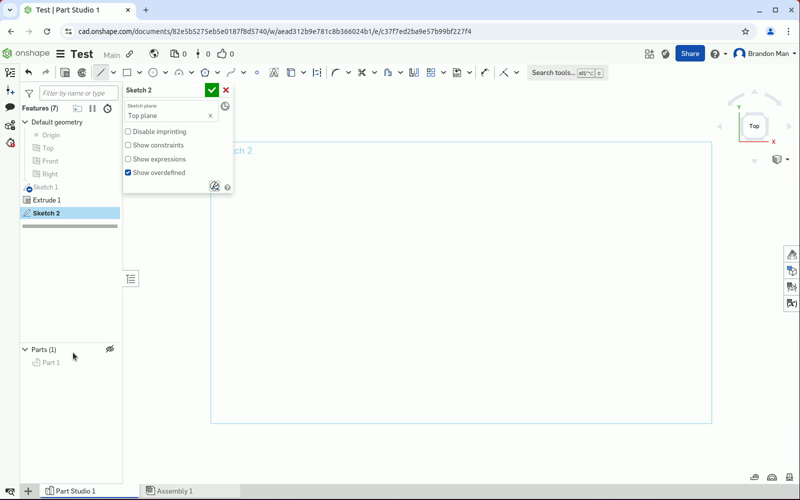
key_down(shift)
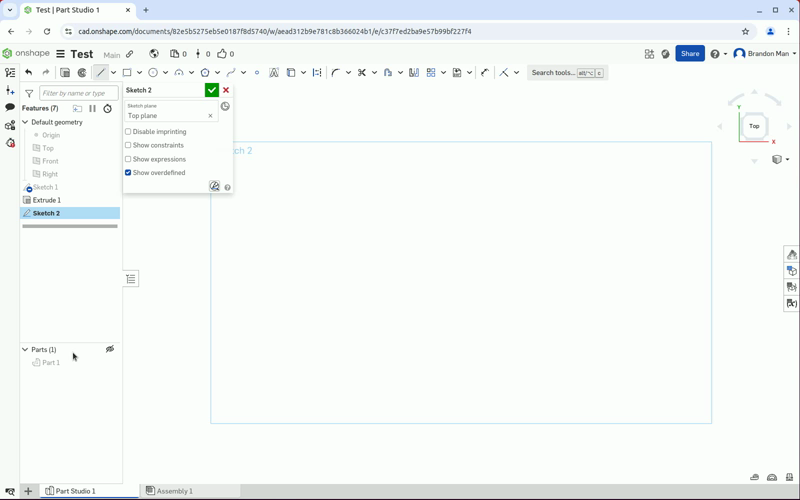
mouse_move(423, 357)
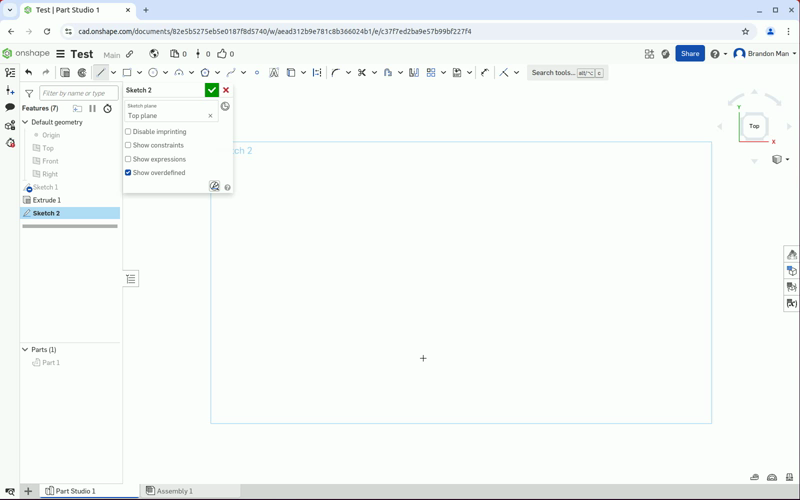
click(423, 357)
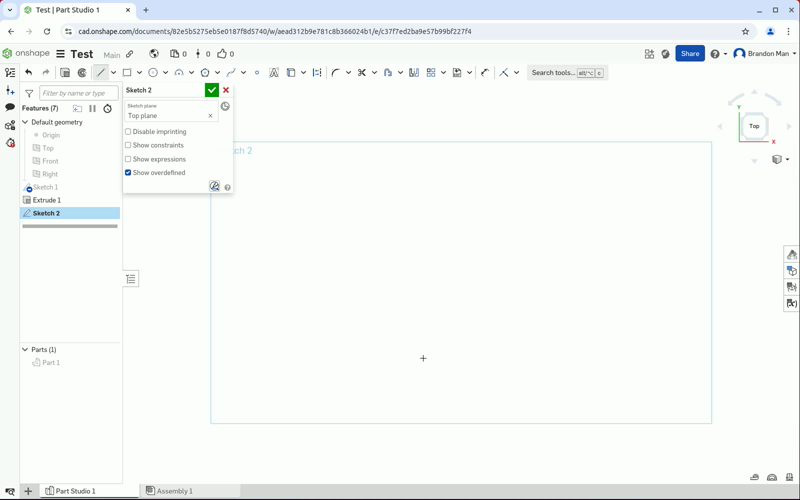
key_up(shift)
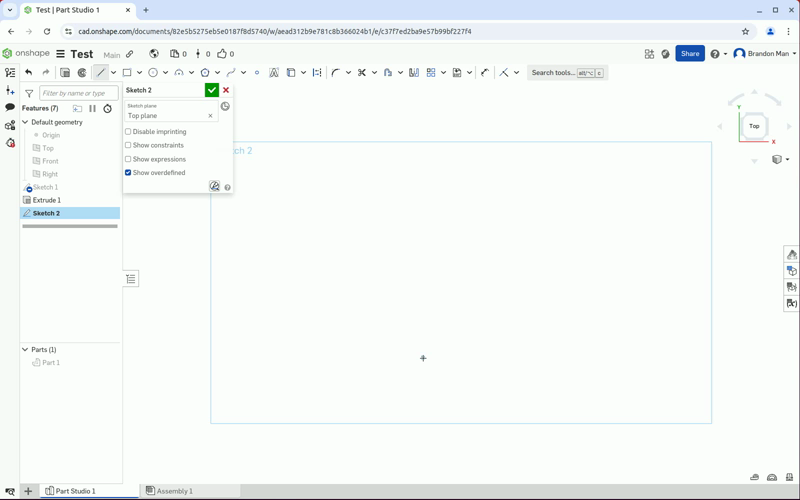
key_down(shift)
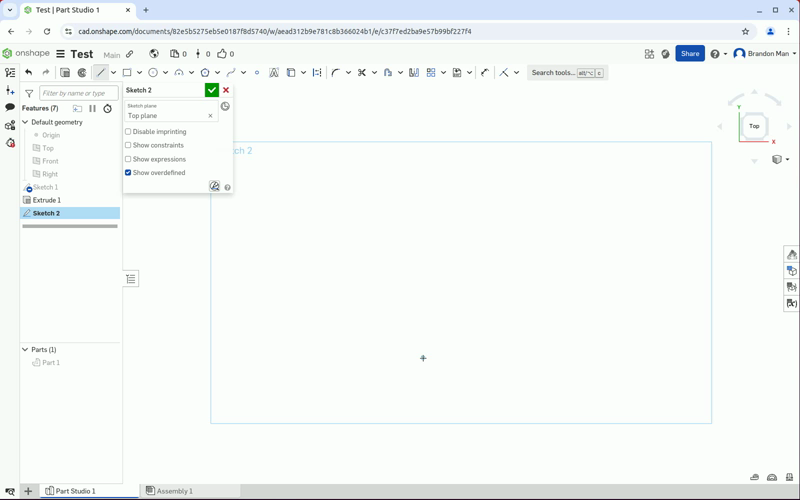
mouse_move(498, 357)
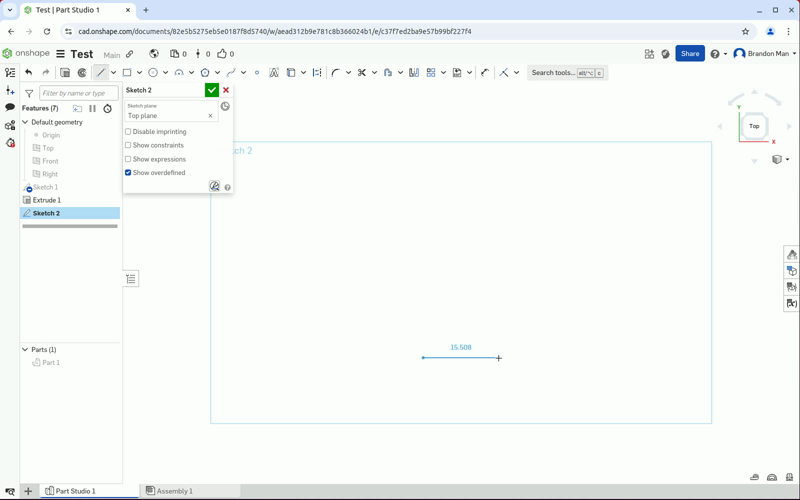
click(498, 357)
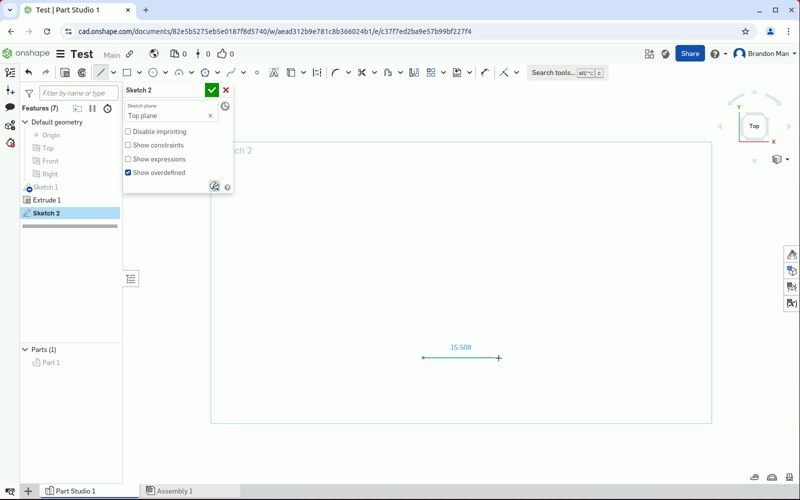
key_up(shift)
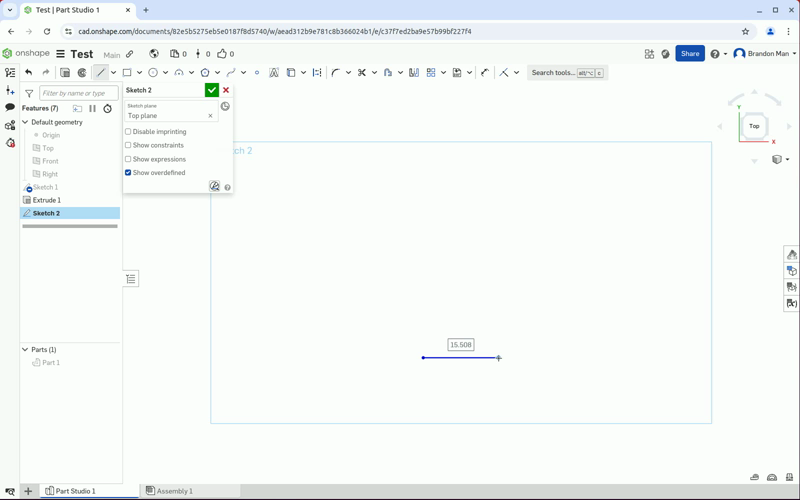
key_down(shift)
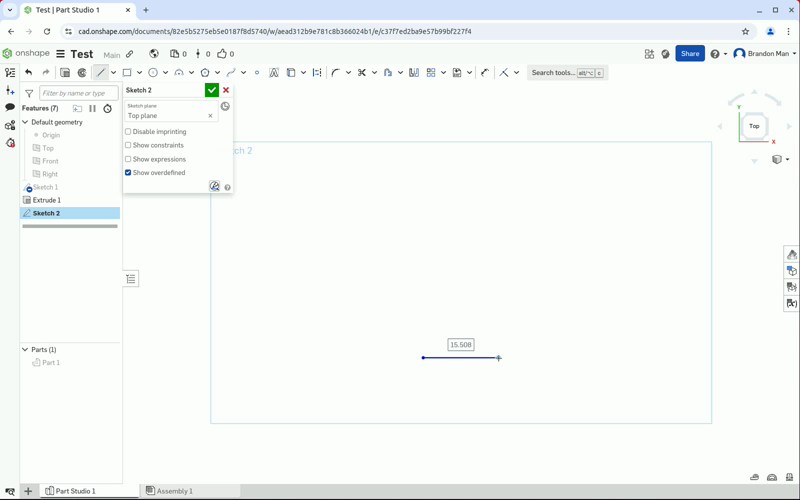
mouse_move(498, 208)
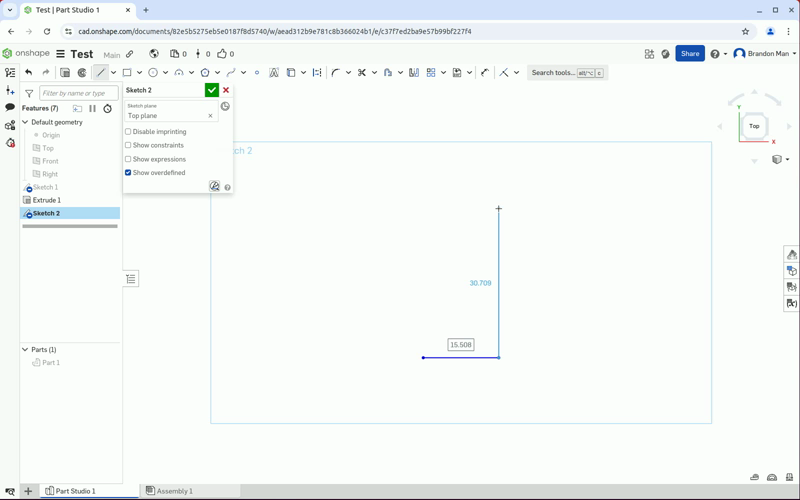
click(498, 208)
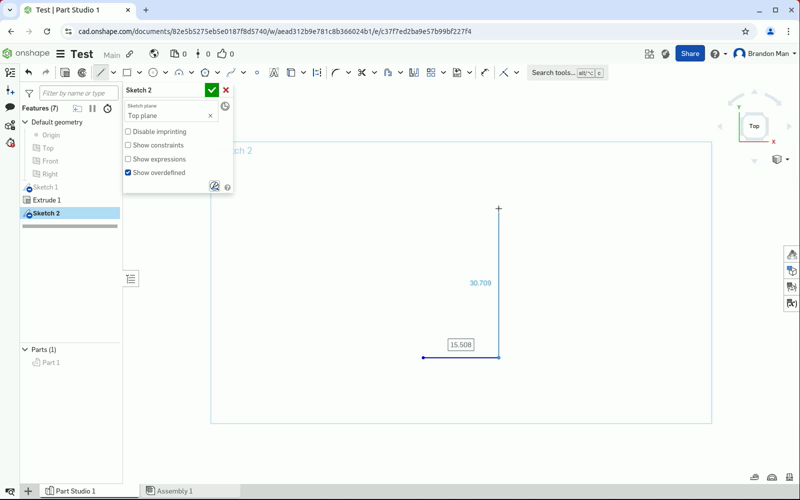
key_up(shift)
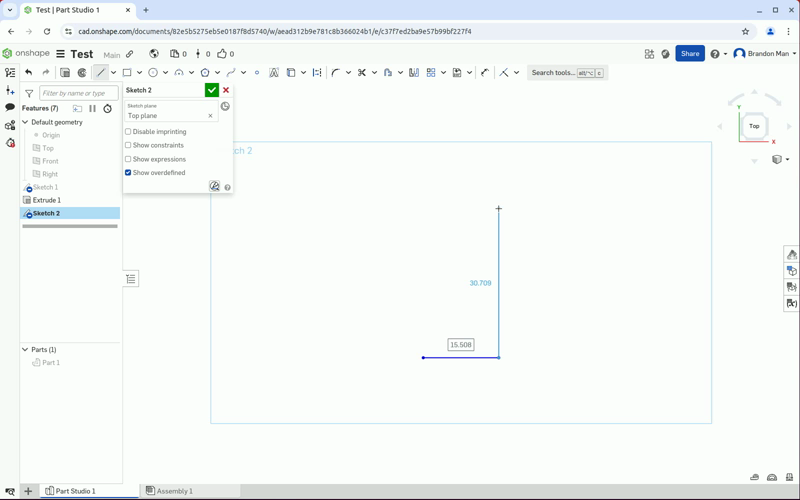
key_down(shift)
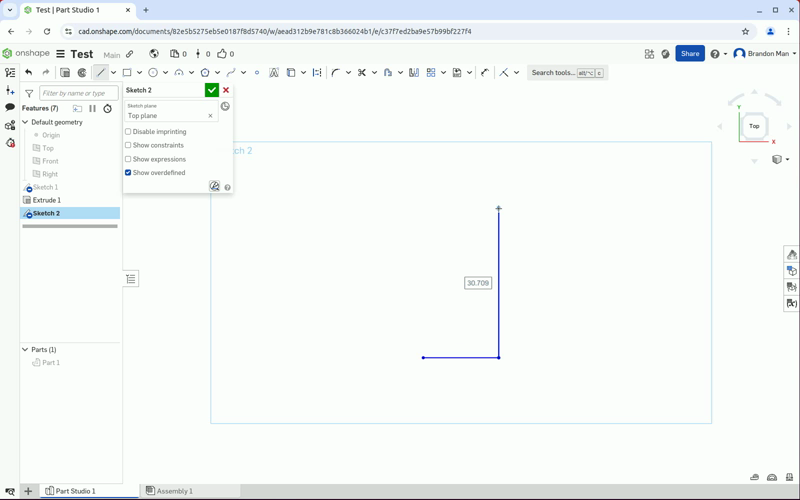
mouse_move(423, 208)
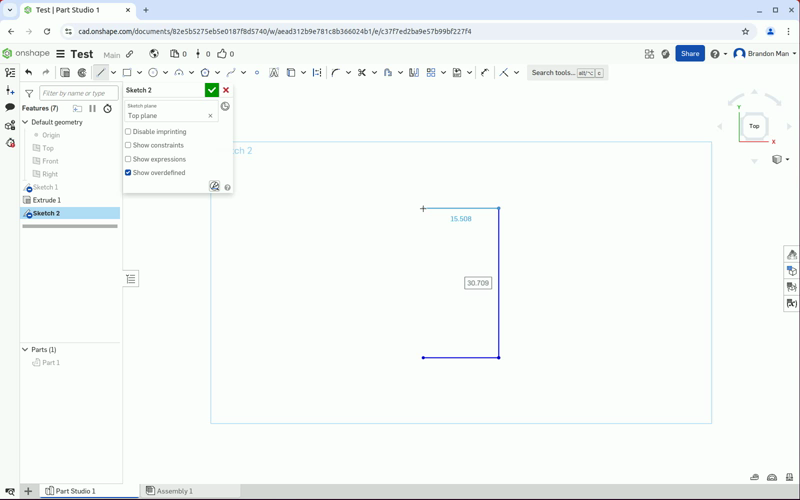
click(423, 208)
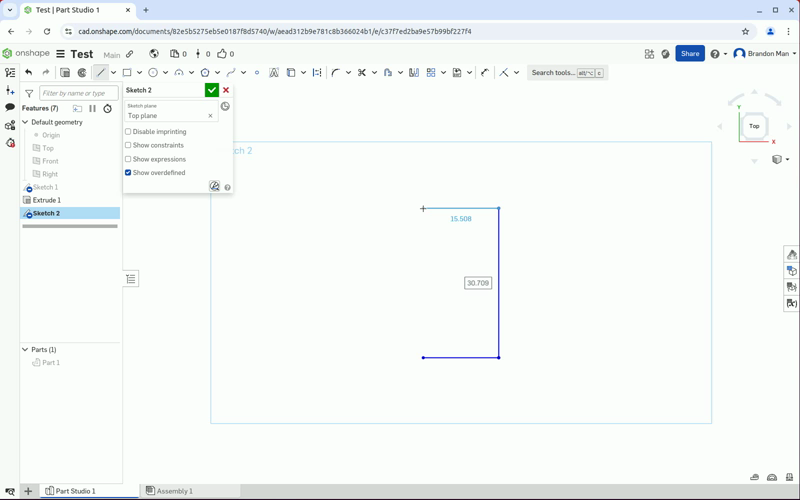
key_up(shift)
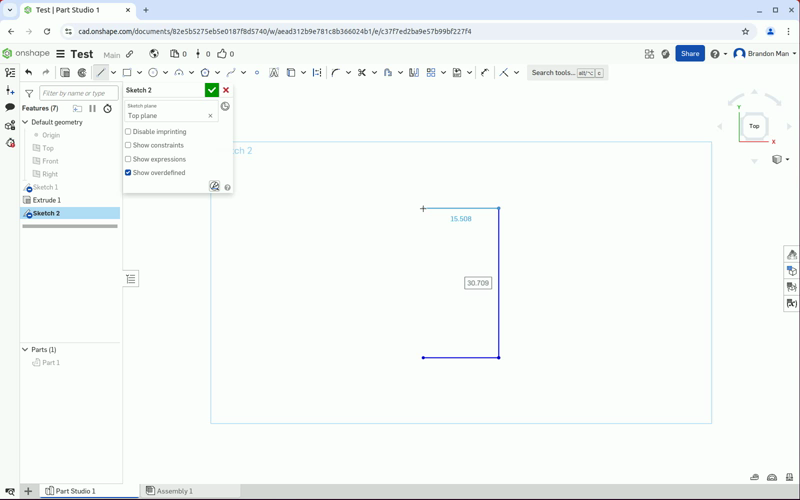
key_down(shift)
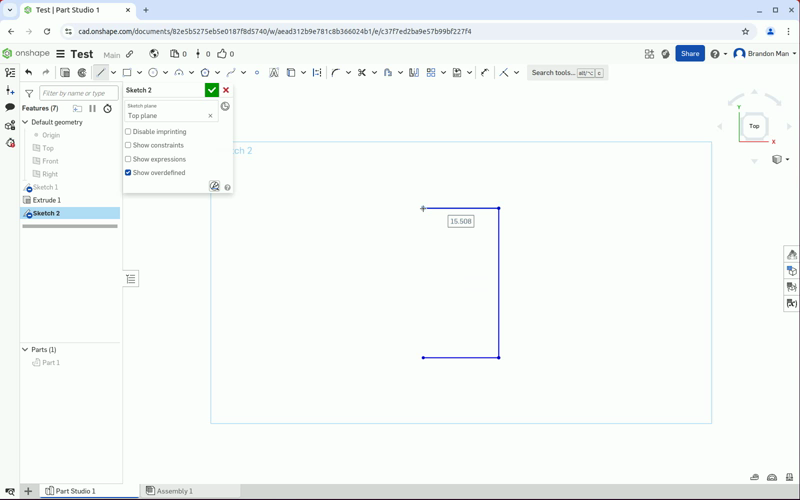
mouse_move(423, 357)
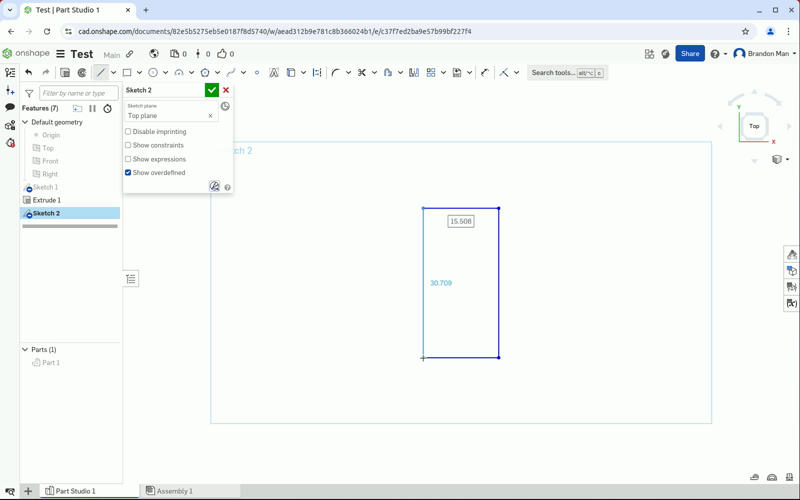
key_up(shift)
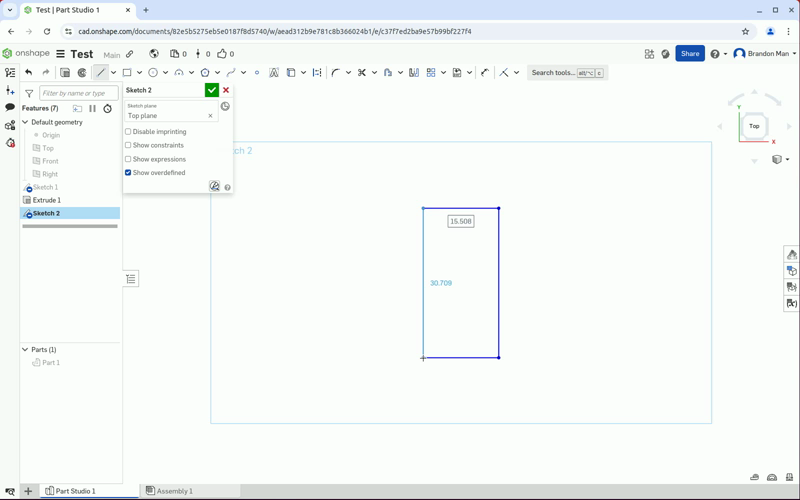
click(423, 357)
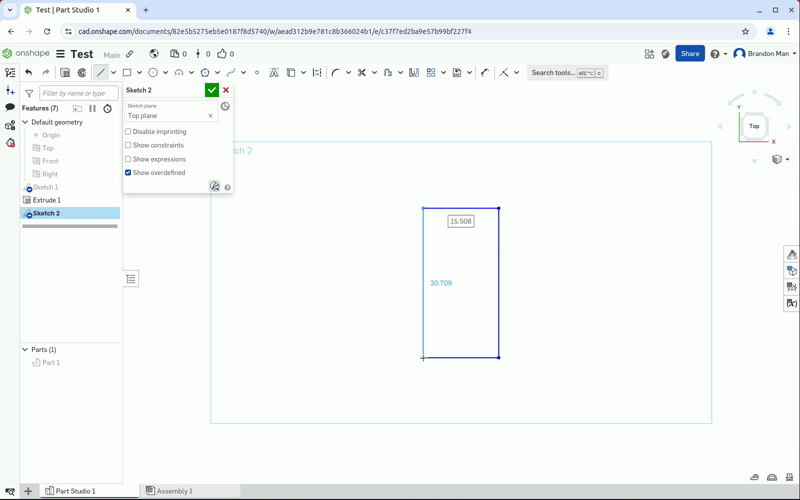
key(esc)
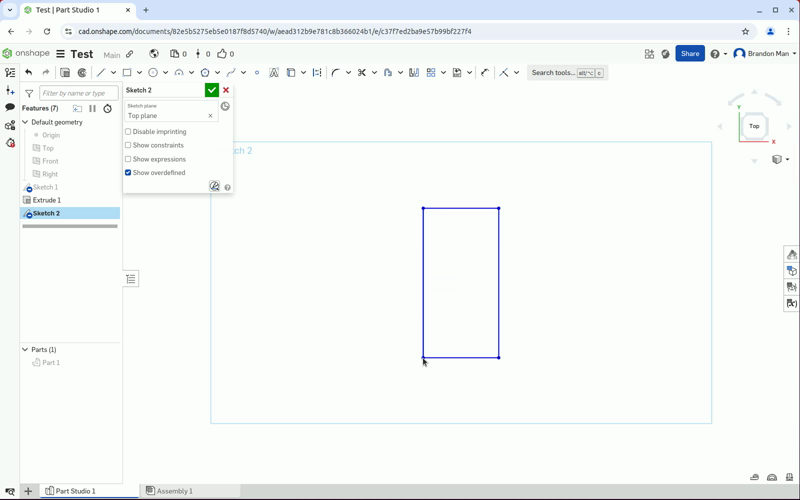
mouse_move(459, 221)
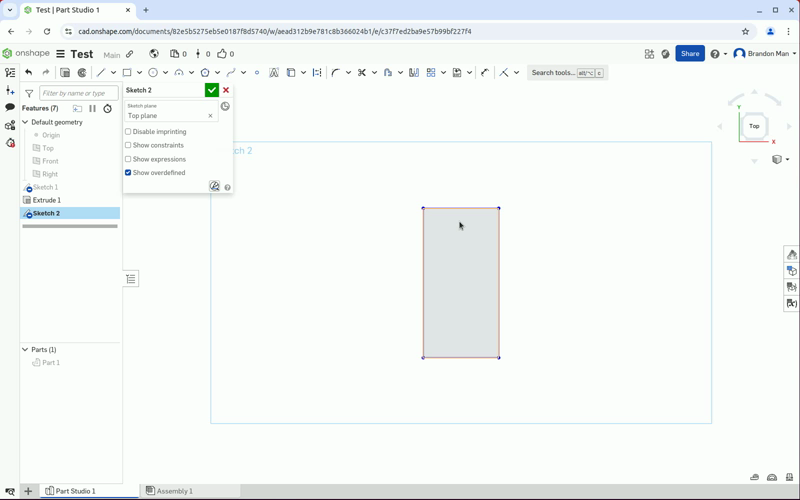
click(459, 221)
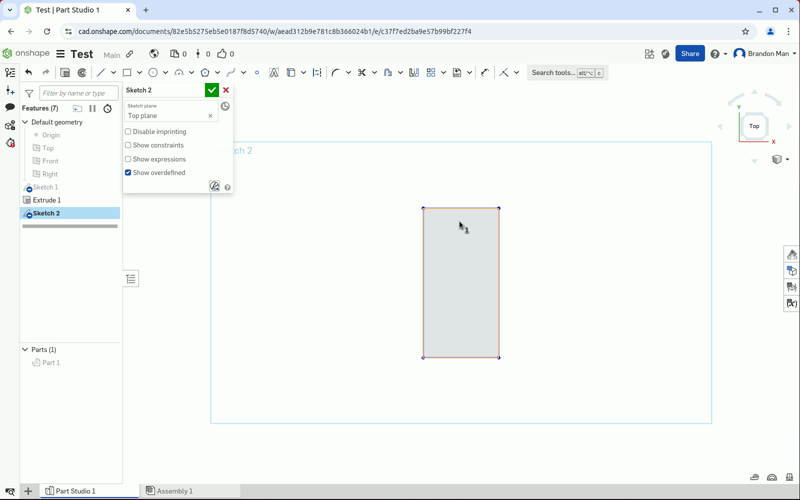
mouse_move(73, 352)
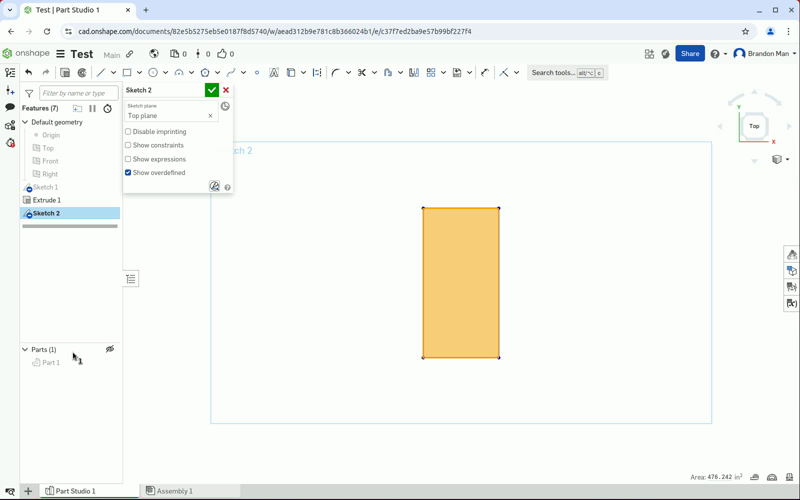
key(shift+y)
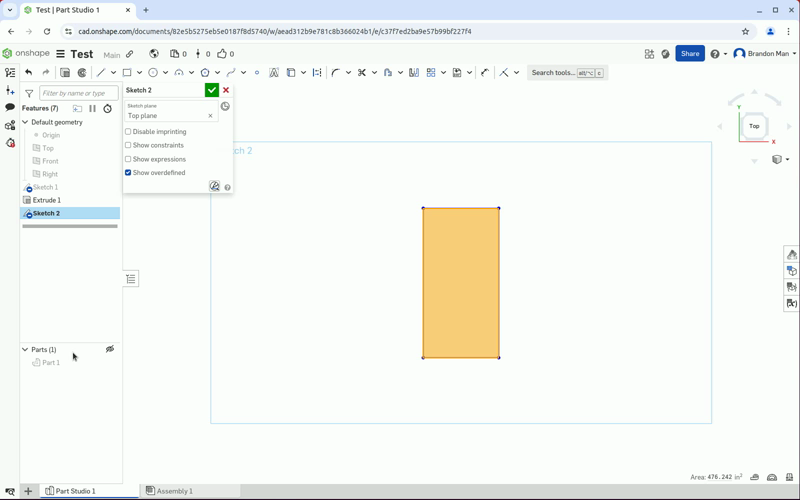
key(shift+e)
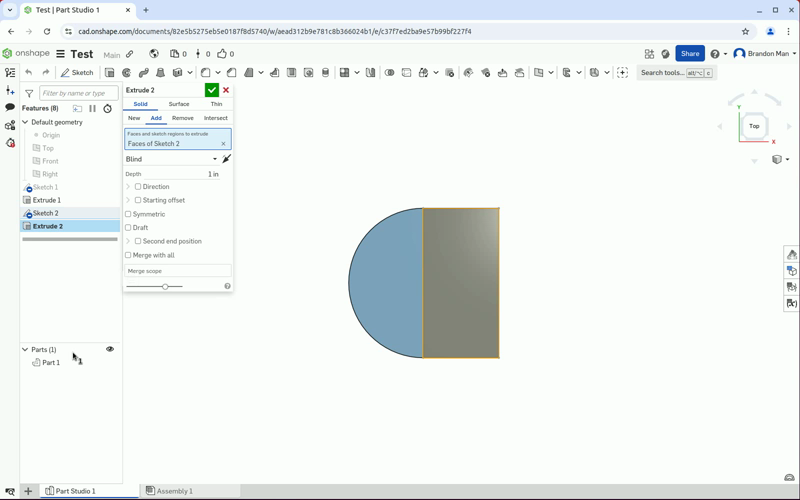
mouse_move(143, 106)
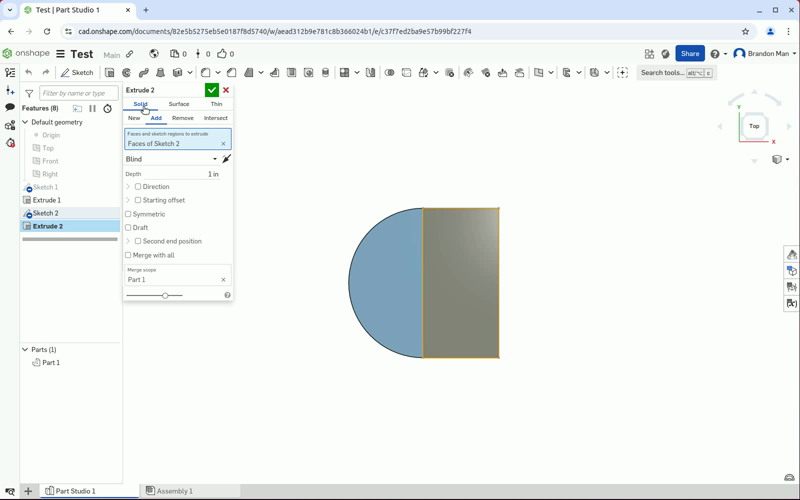
click(143, 106)
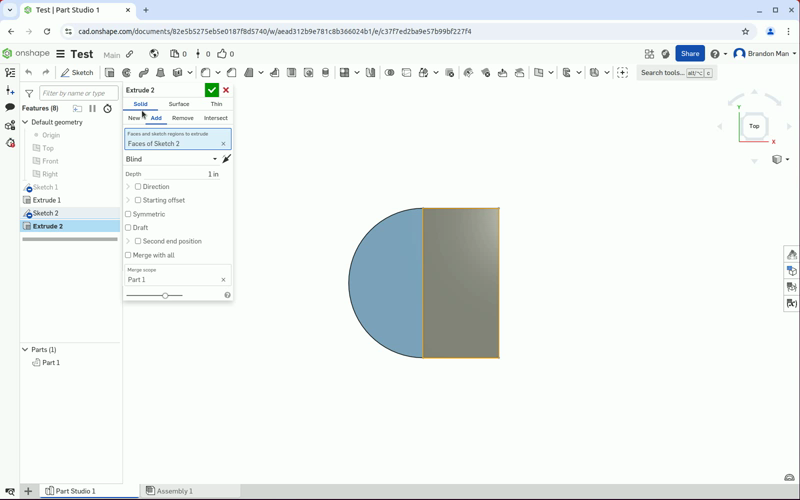
mouse_move(137, 120)
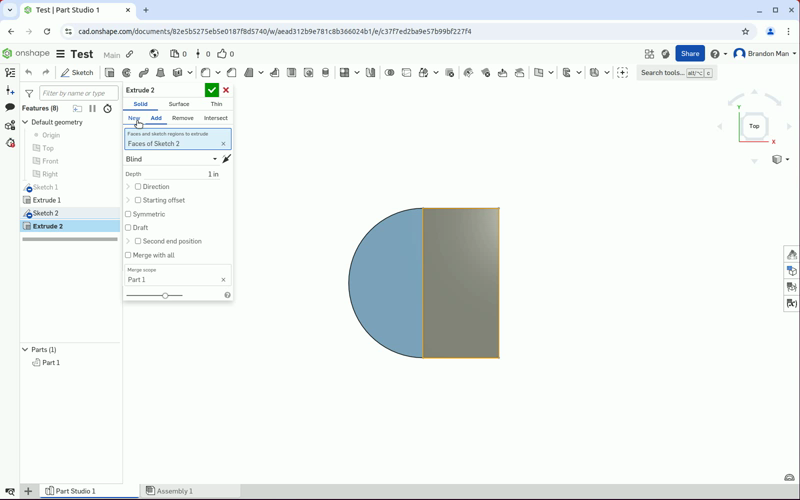
click(137, 120)
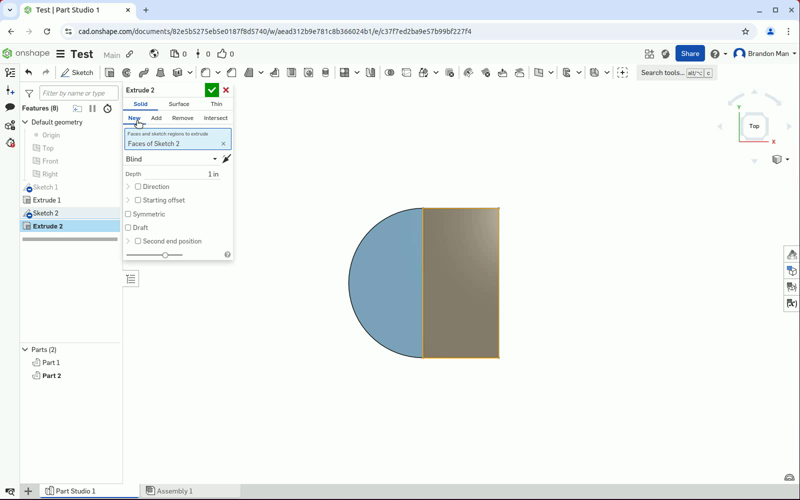
key(tab, 4)
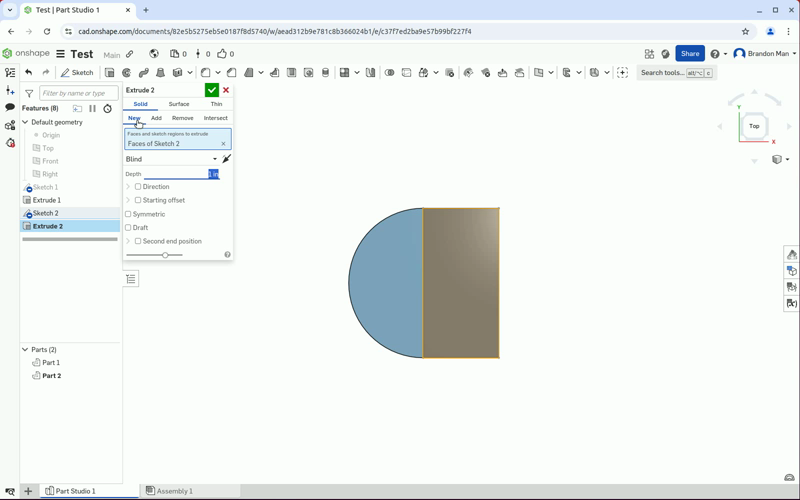
text(2.407)
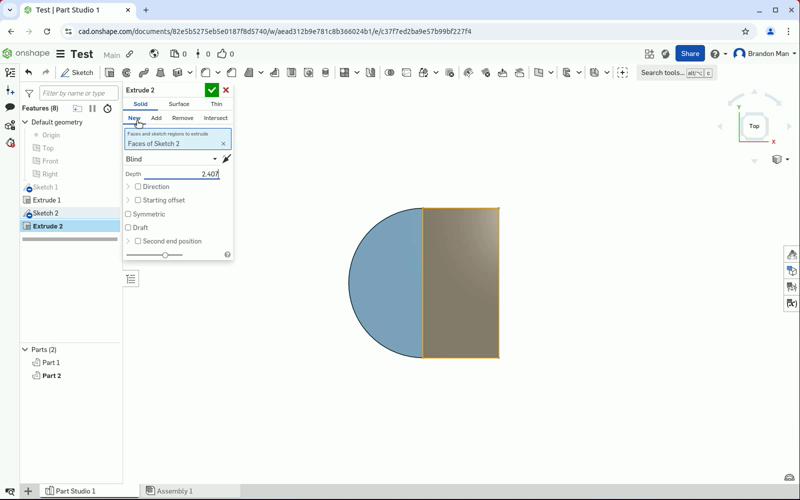
key(enter)
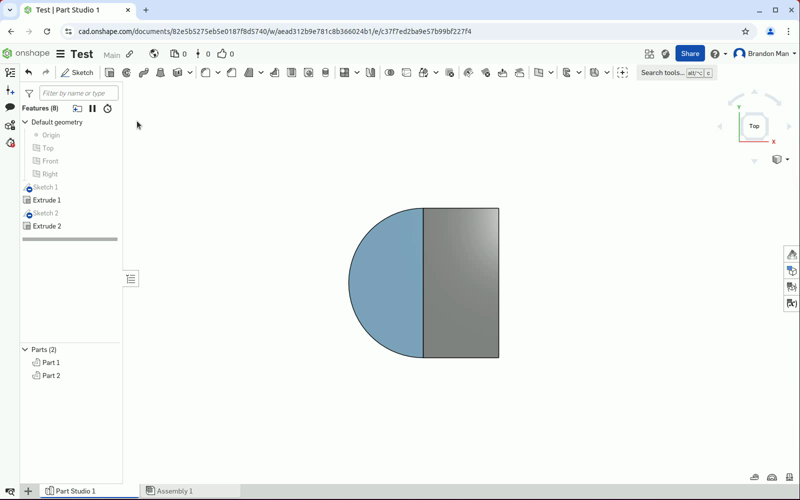
key(shift+h)
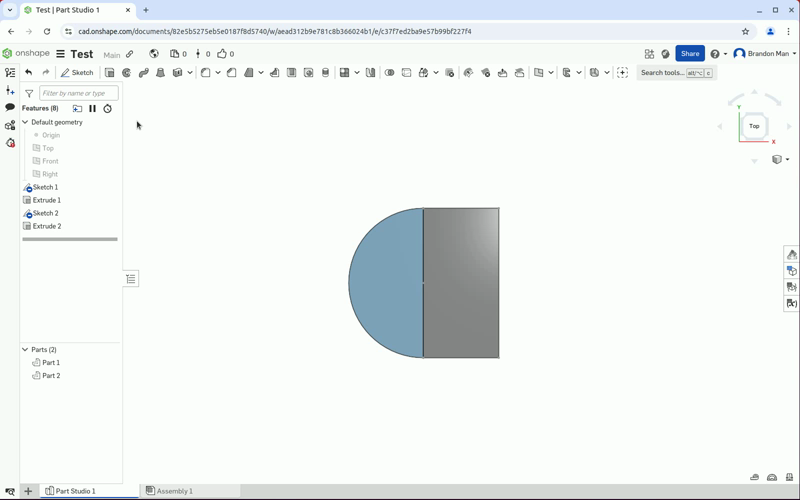
key(shift+h)
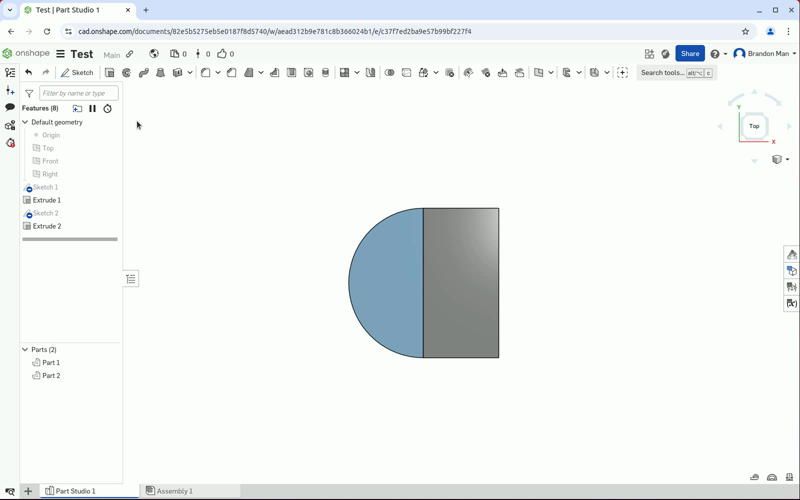
mouse_move(73, 189)
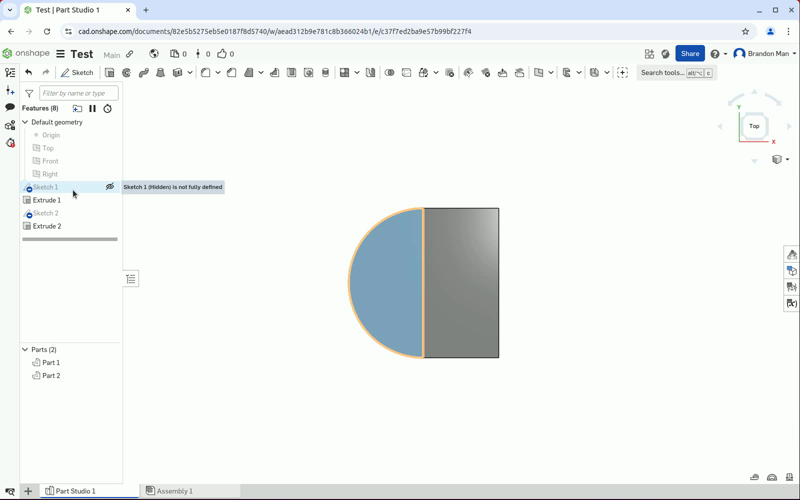
click(73, 189)
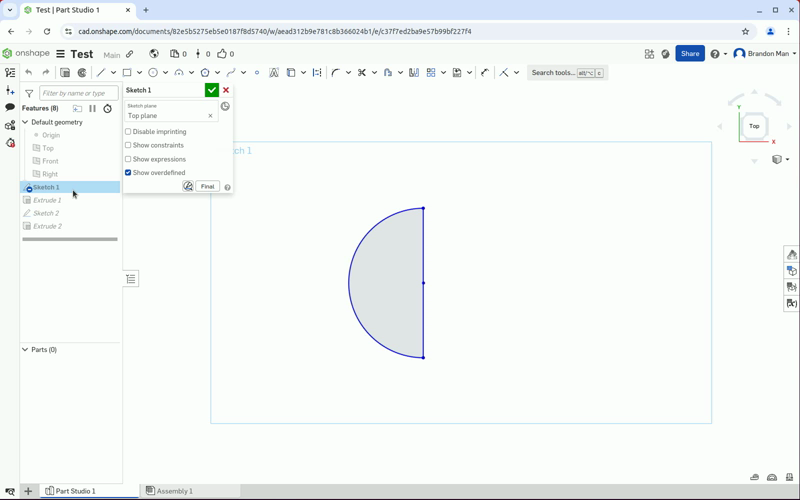
mouse_move(229, 92)
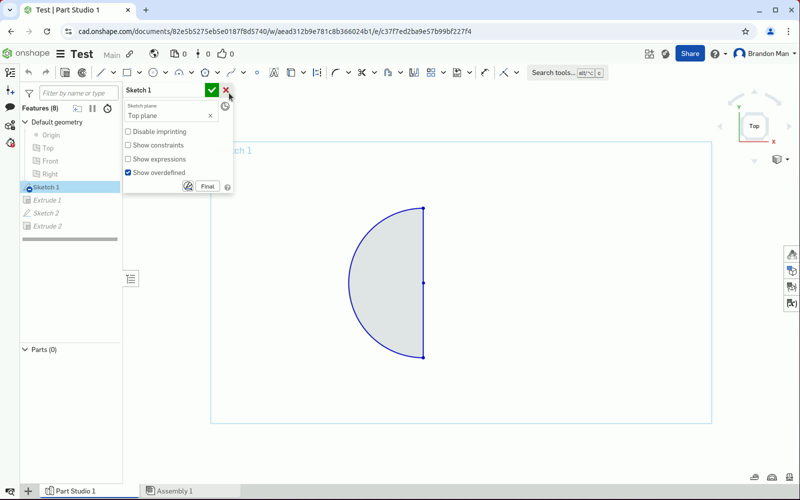
click(229, 92)
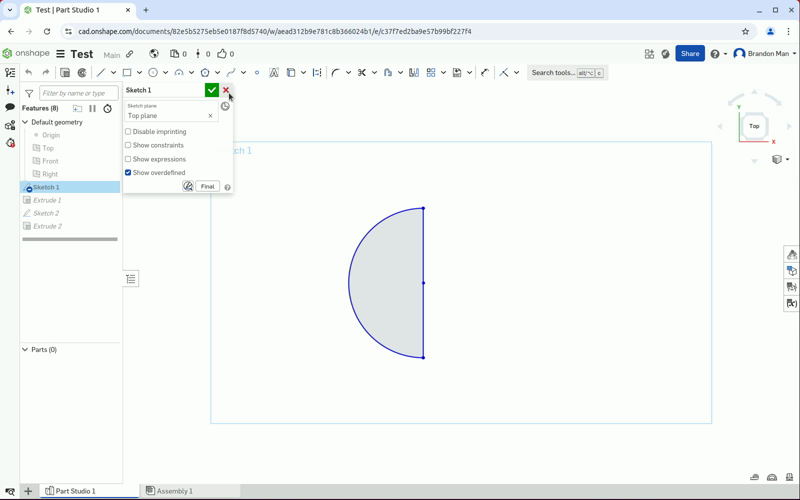
key(shift+s)
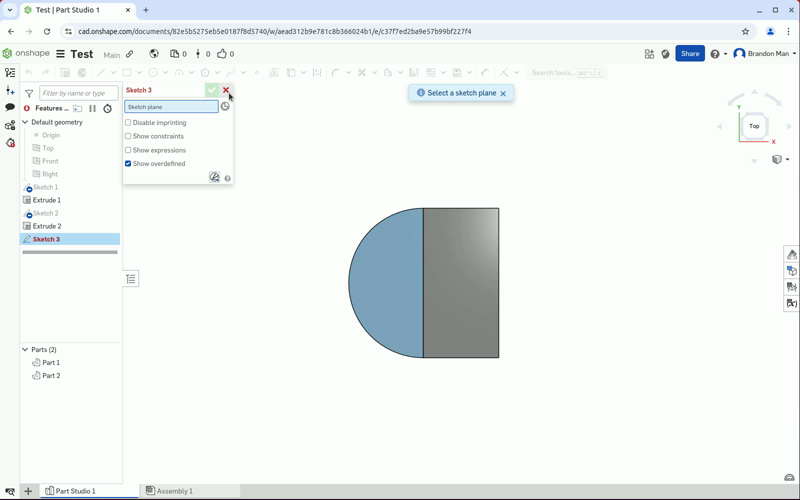
mouse_move(73, 150)
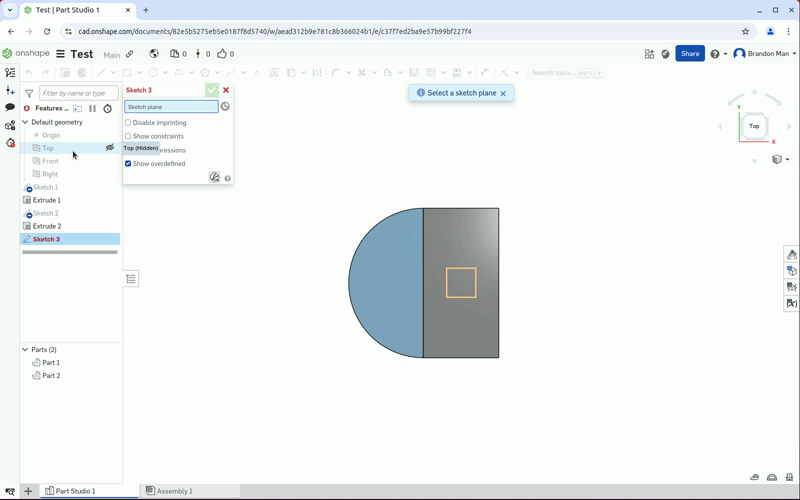
click(73, 150)
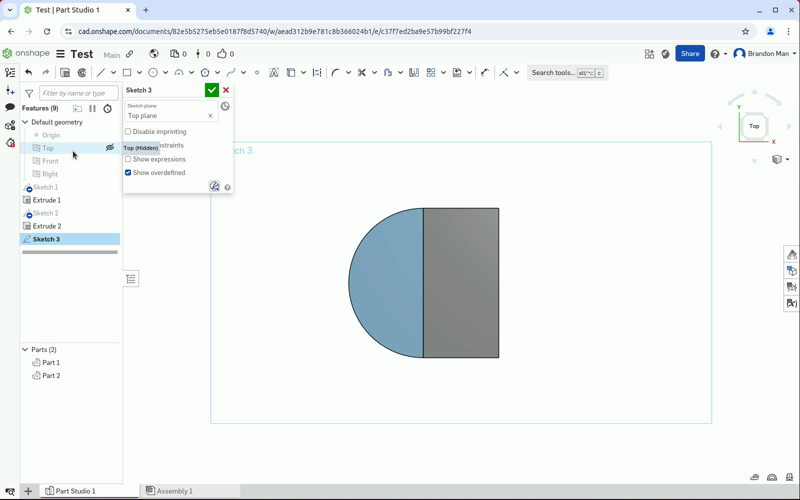
mouse_move(73, 352)
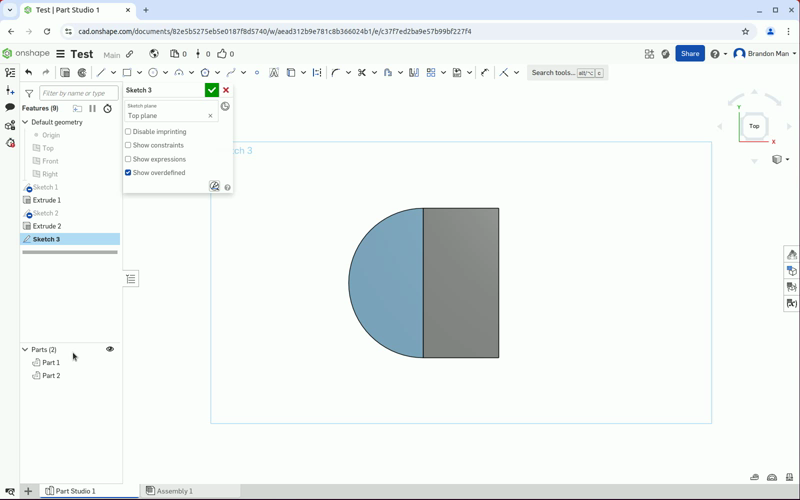
key(y)
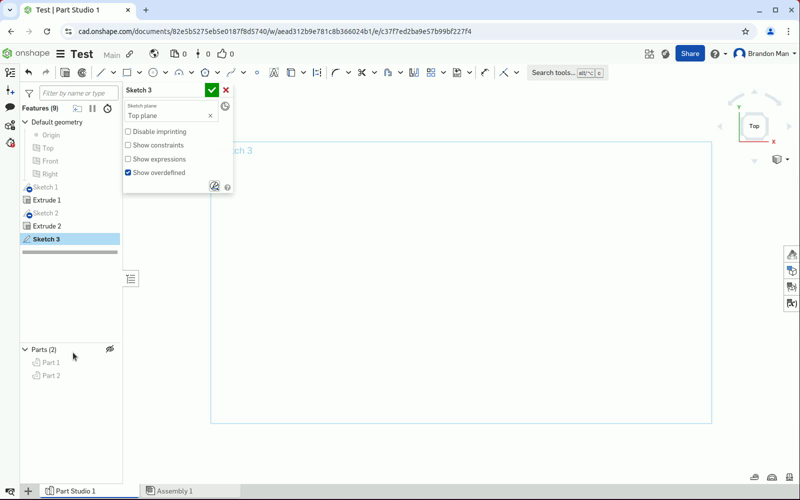
key(a)
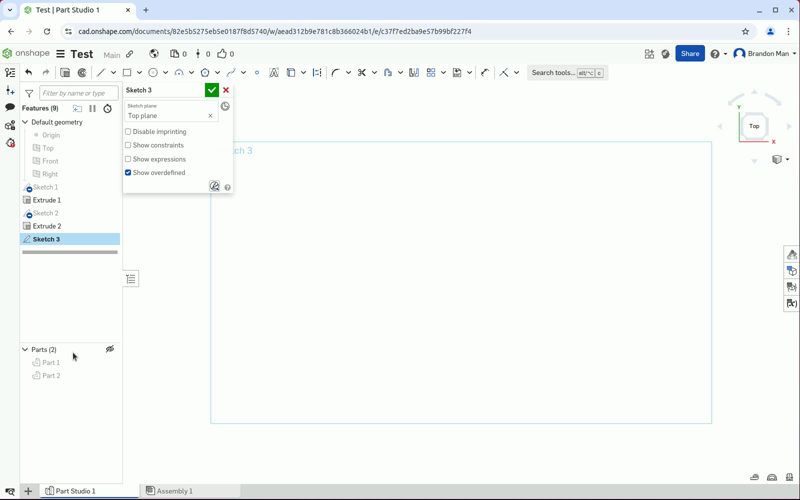
key_down(shift)
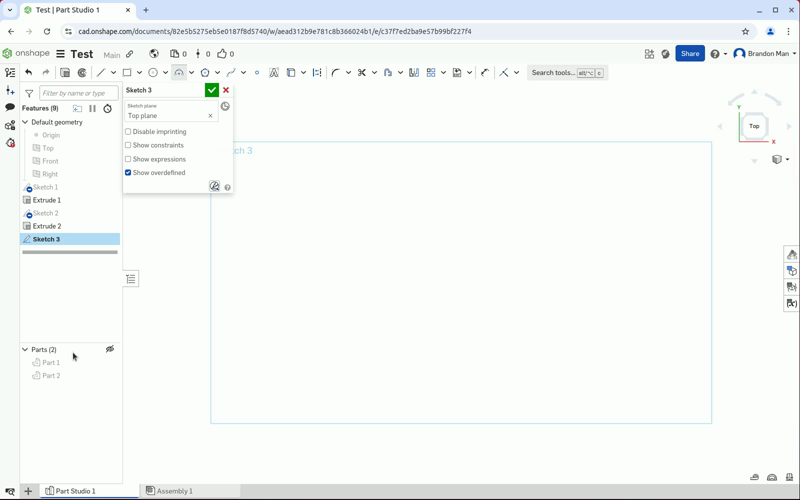
mouse_move(498, 357)
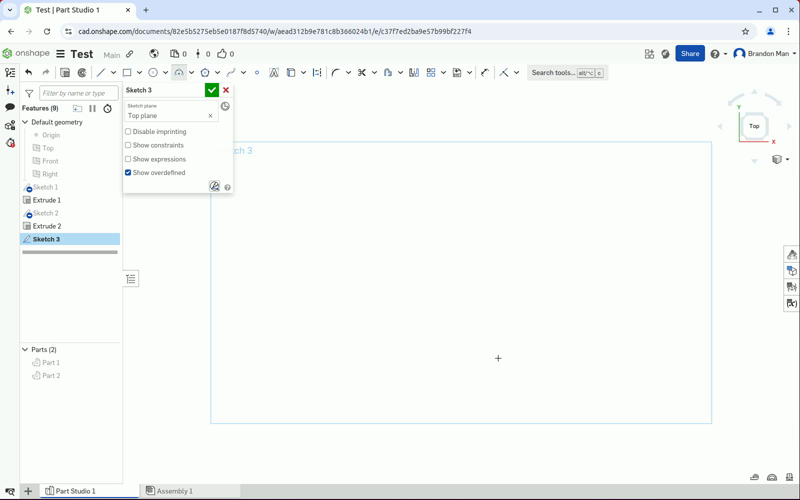
click(498, 357)
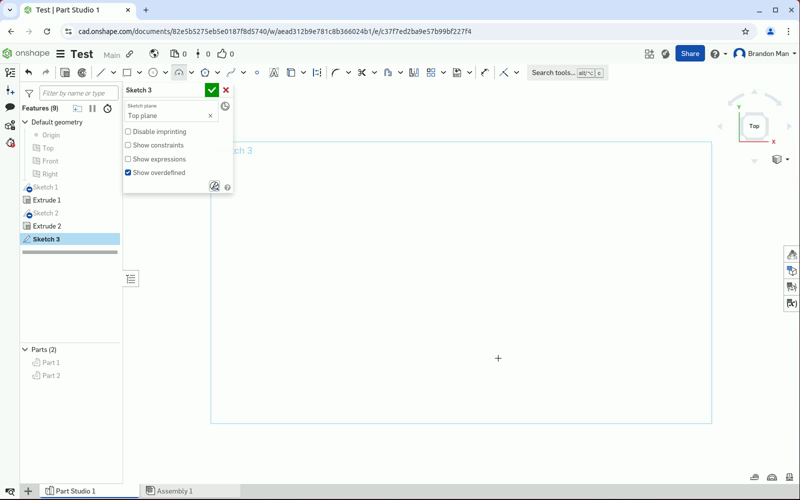
key_up(shift)
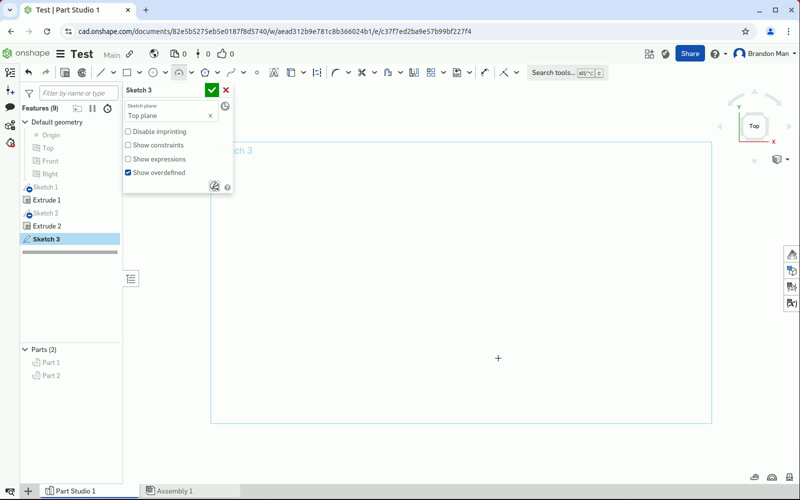
key_down(shift)
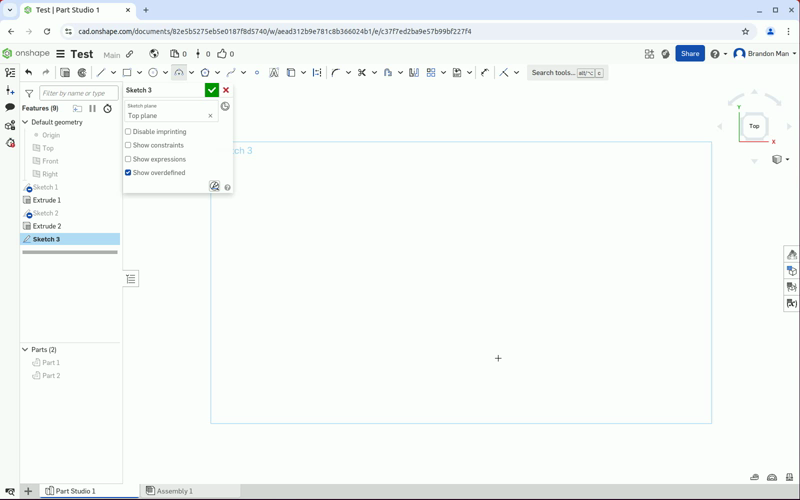
mouse_move(498, 208)
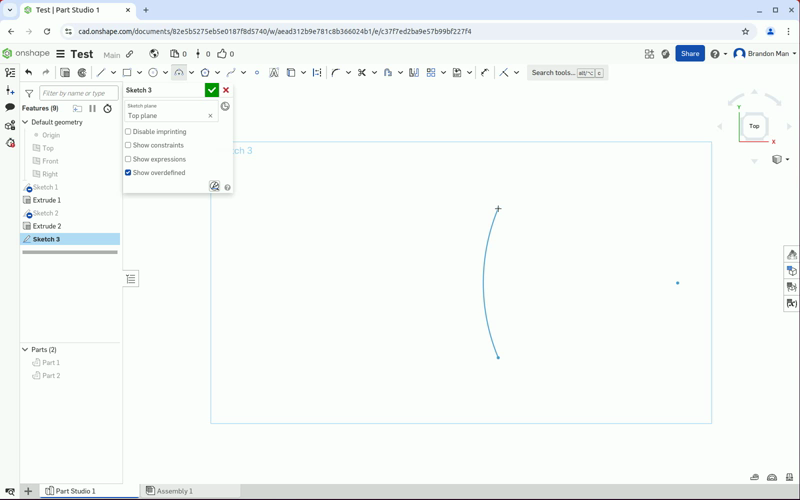
click(498, 208)
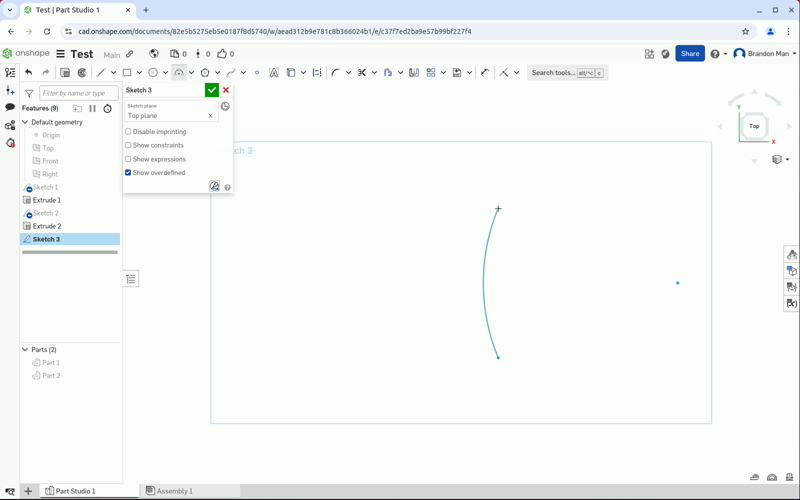
mouse_move(573, 283)
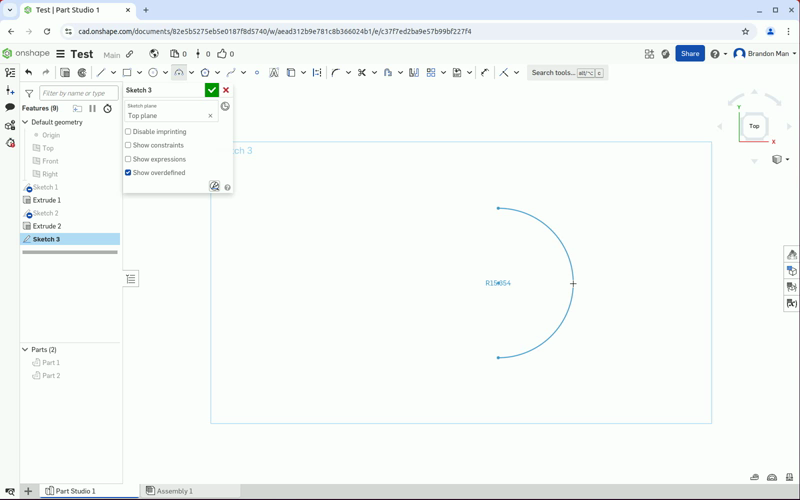
click(573, 283)
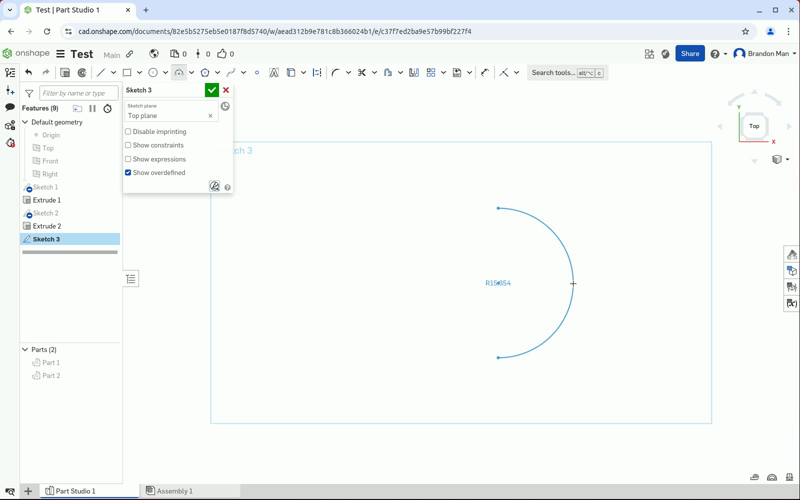
key_up(shift)
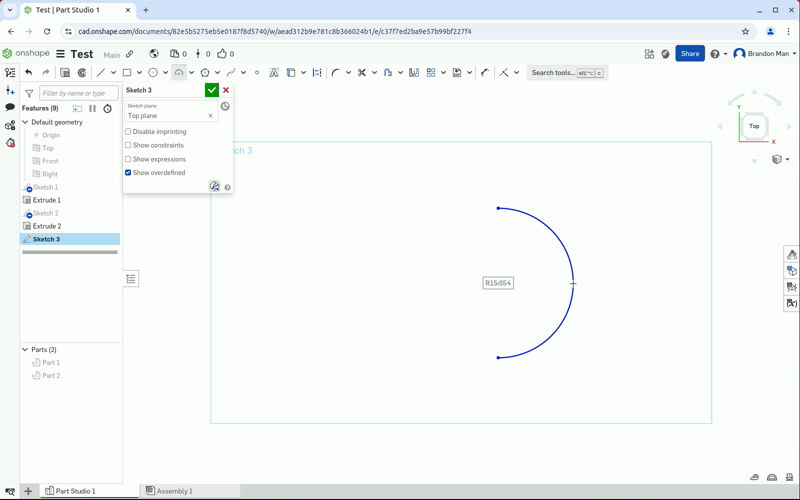
key(esc)
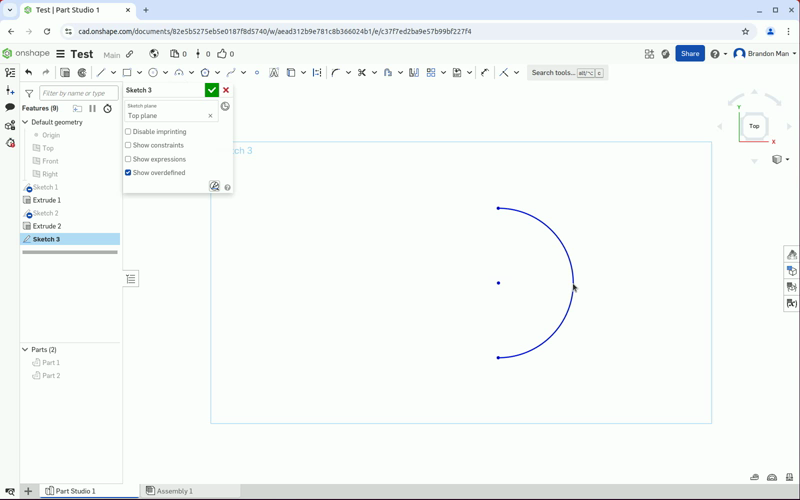
key(l)
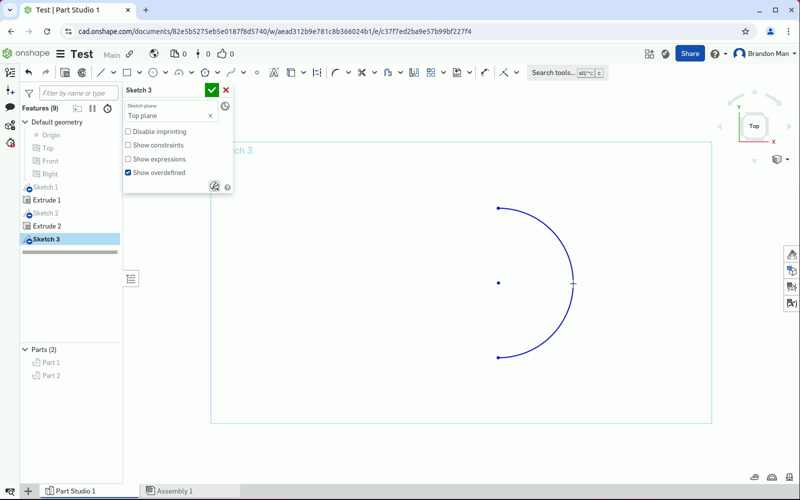
mouse_move(498, 208)
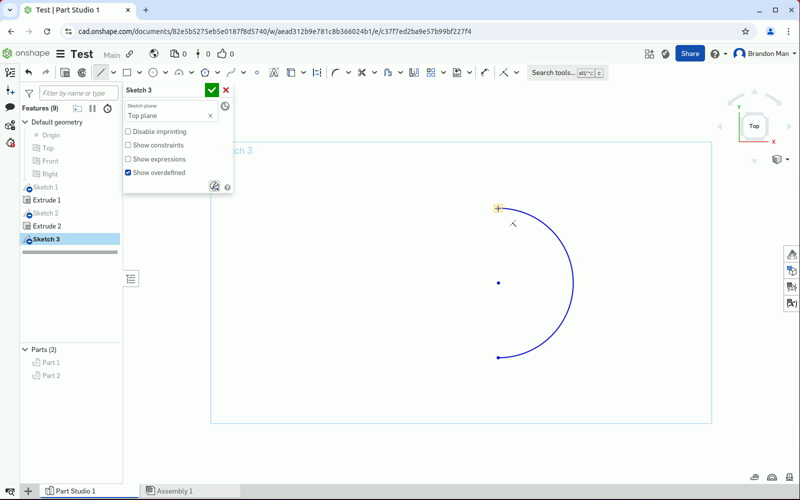
click(498, 208)
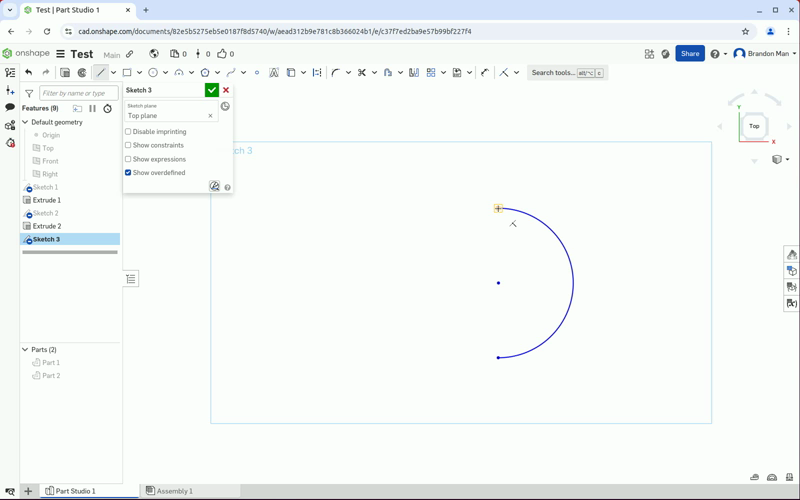
key_down(shift)
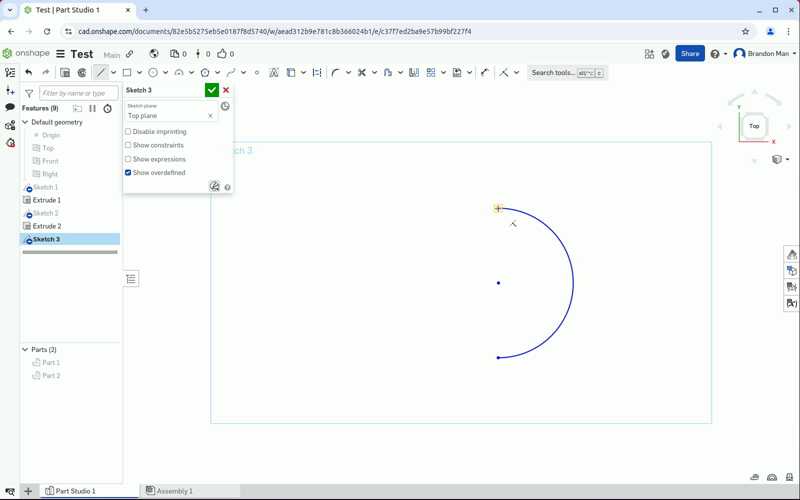
mouse_move(498, 357)
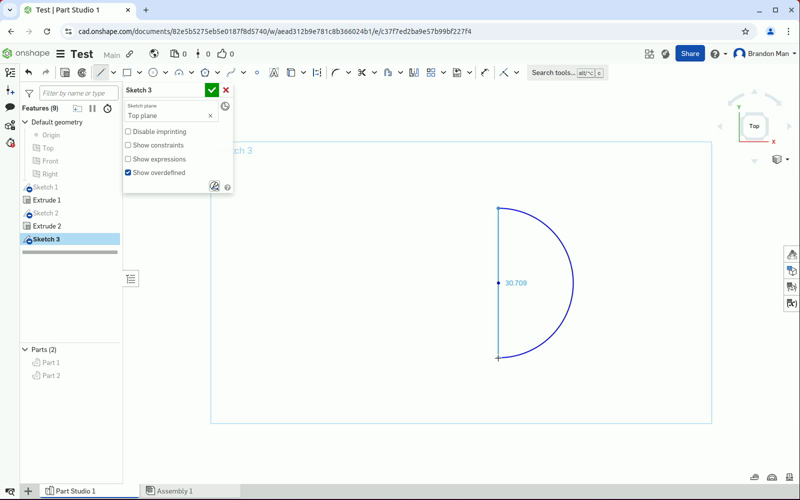
key_up(shift)
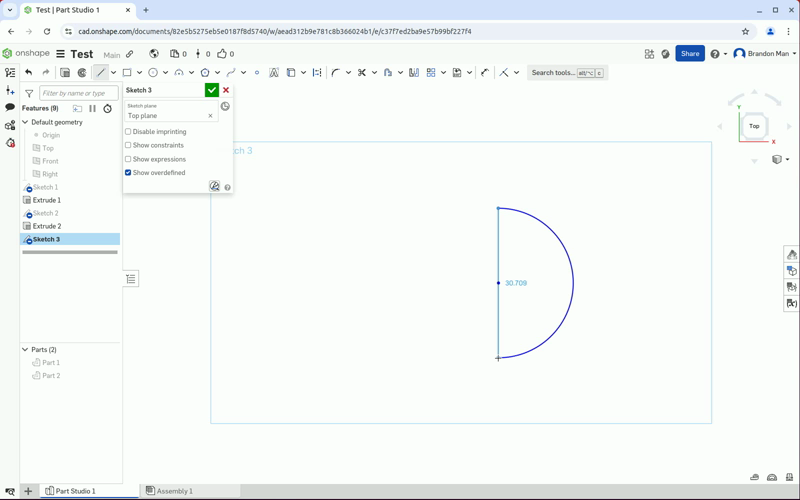
click(498, 357)
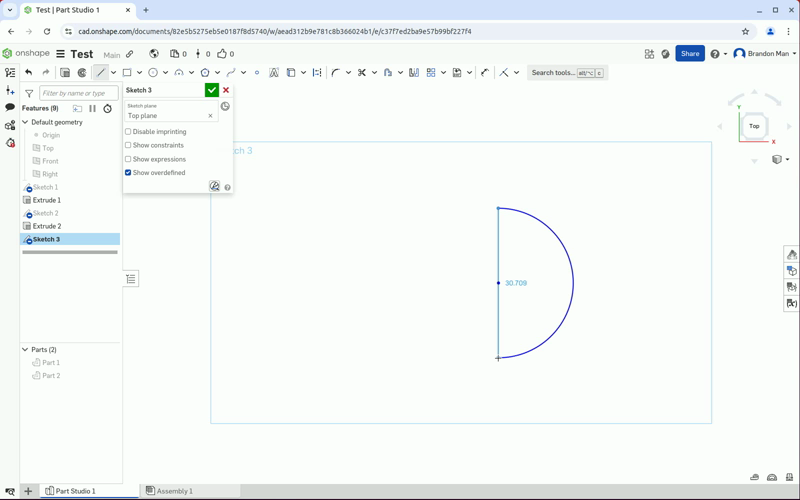
key(esc)
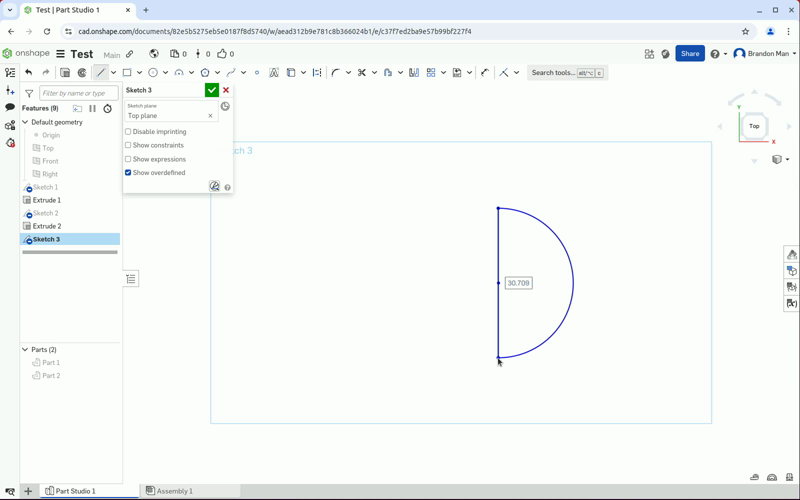
mouse_move(505, 274)
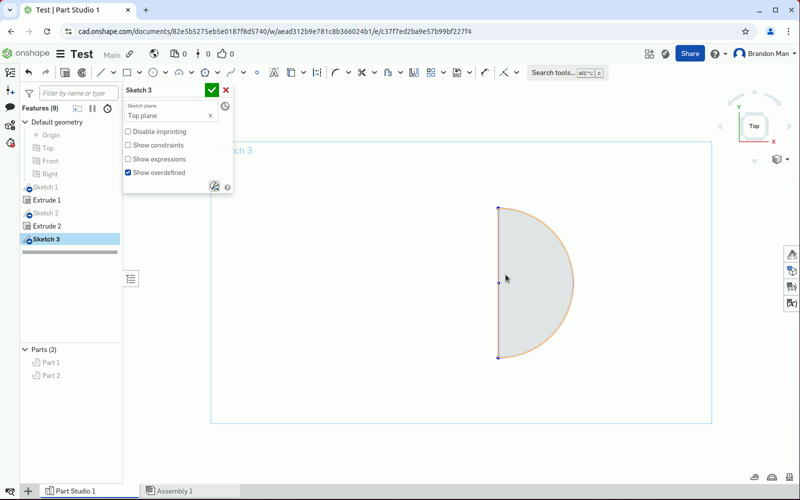
scroll(6)
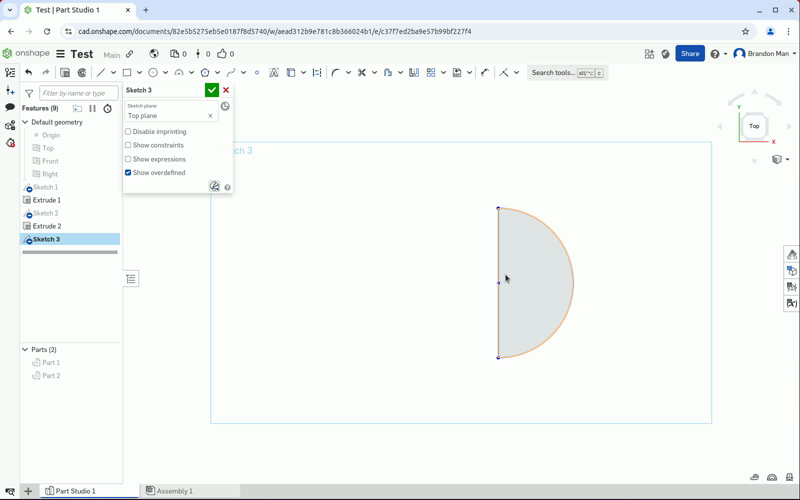
scroll(6)
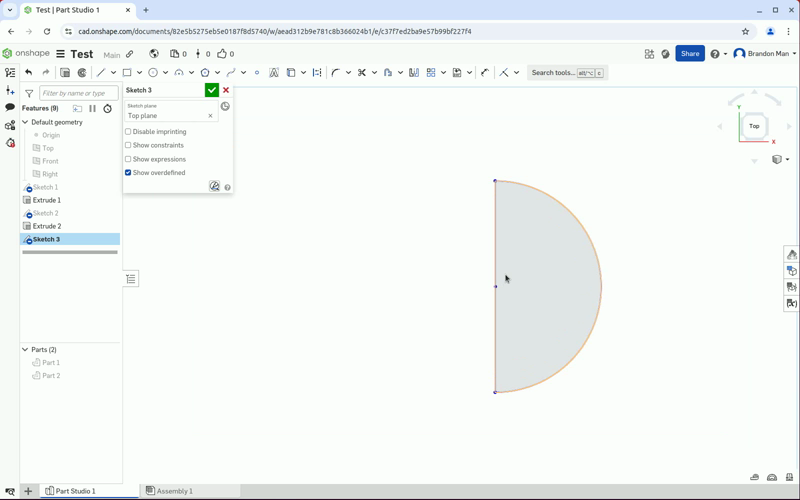
scroll(6)
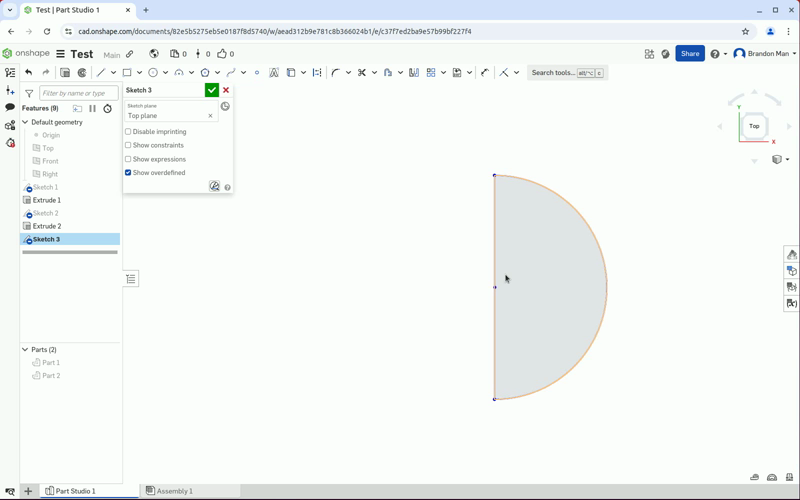
scroll(6)
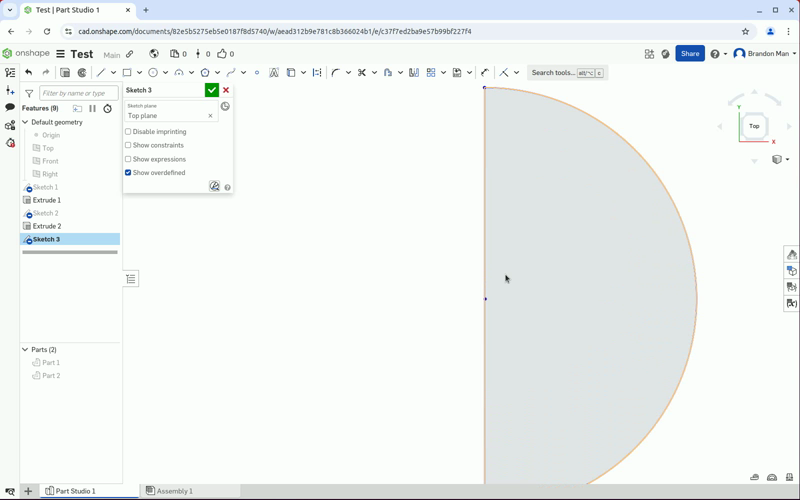
scroll(6)
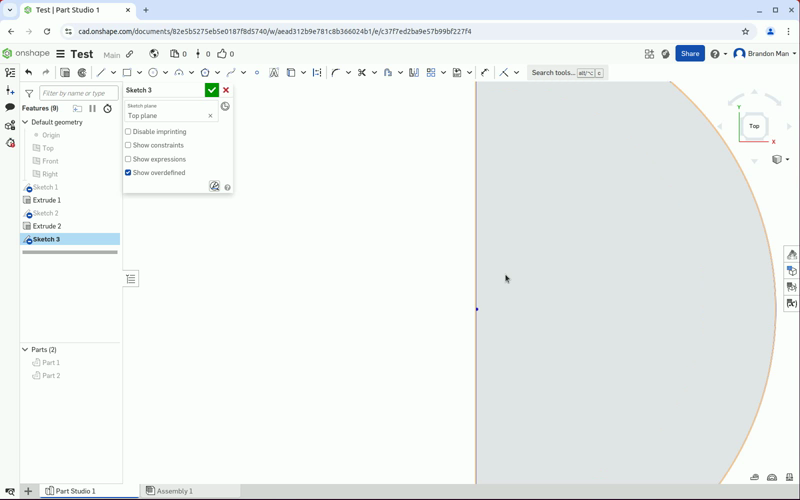
scroll(6)
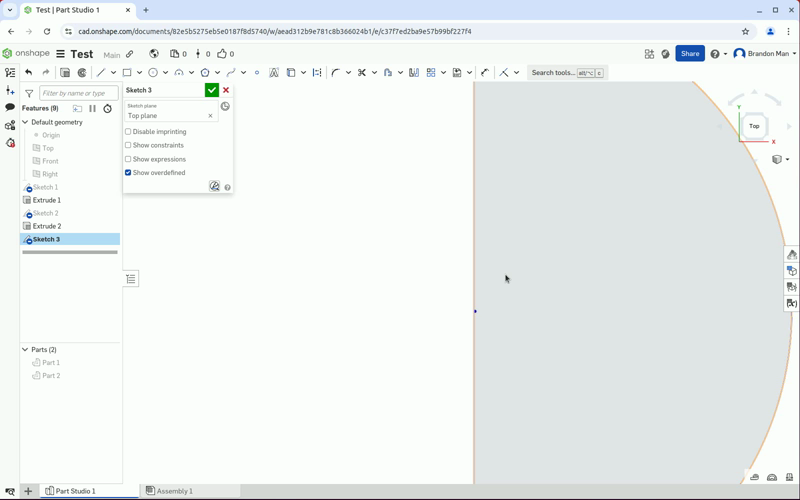
scroll(6)
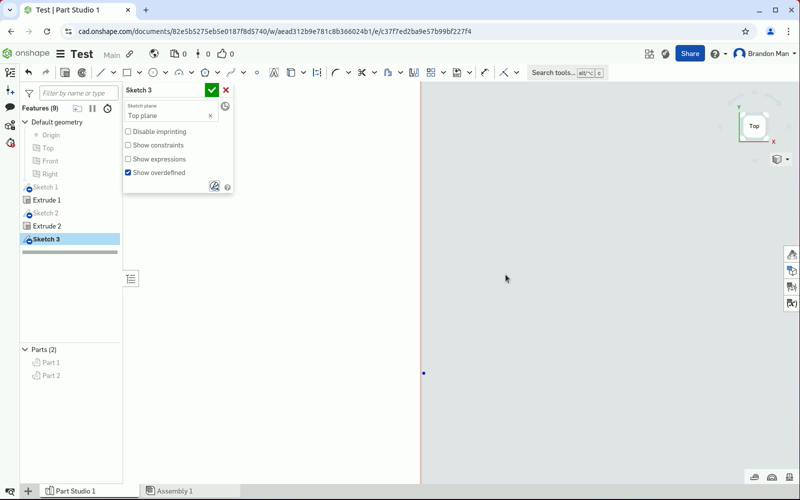
click(505, 274)
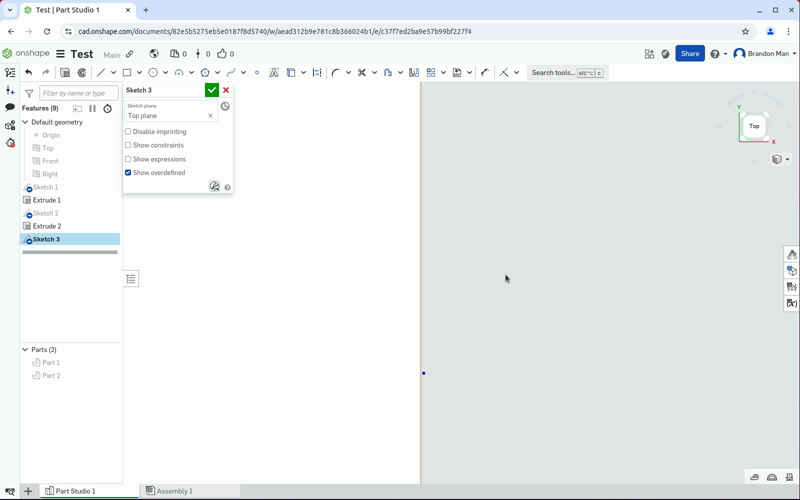
scroll(-6)
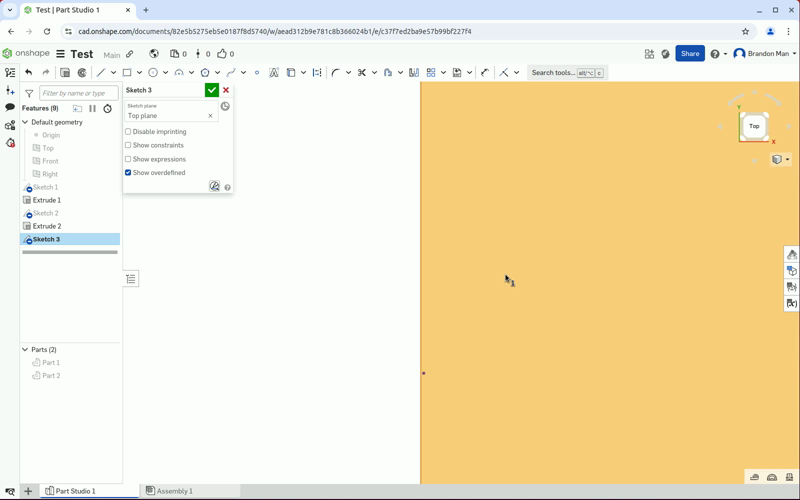
scroll(-6)
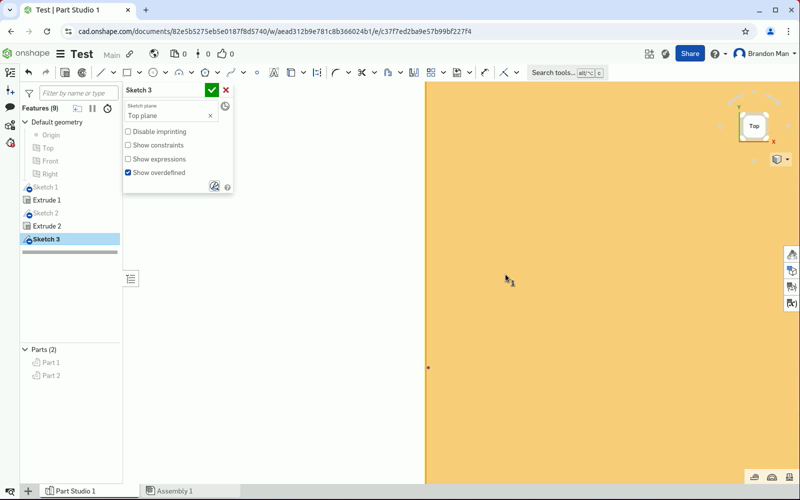
scroll(-6)
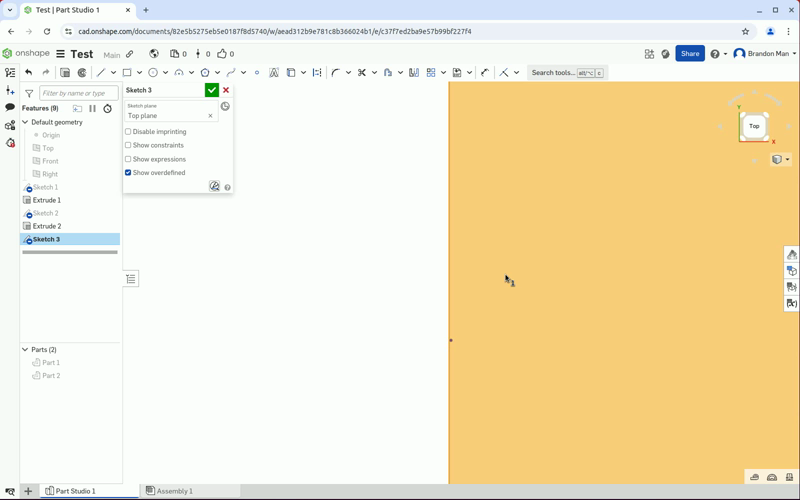
scroll(-6)
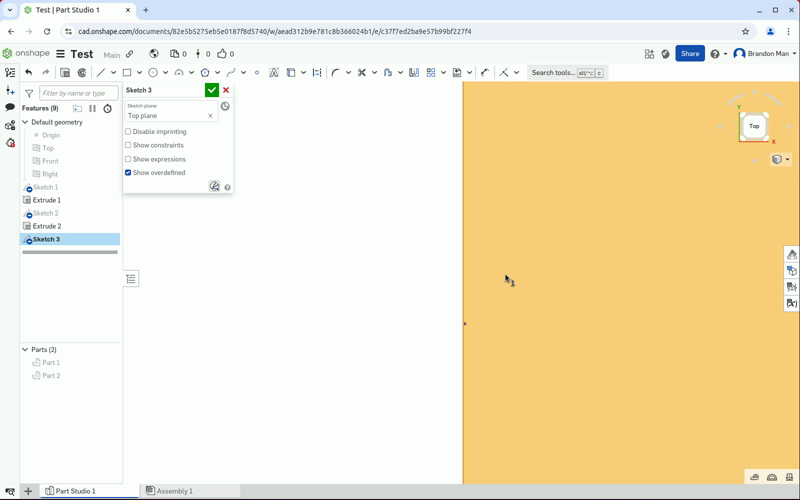
scroll(-6)
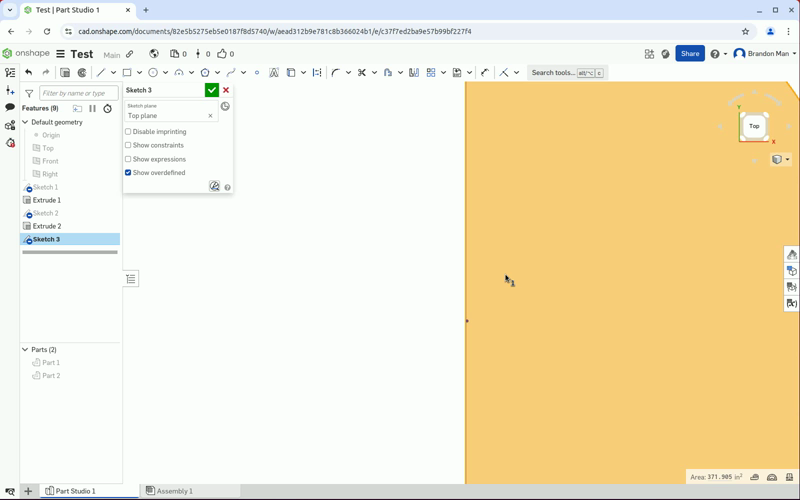
scroll(-6)
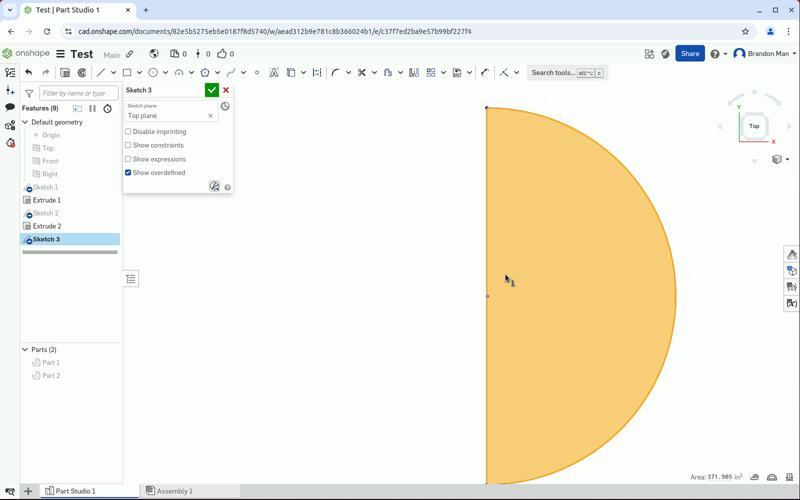
scroll(-6)
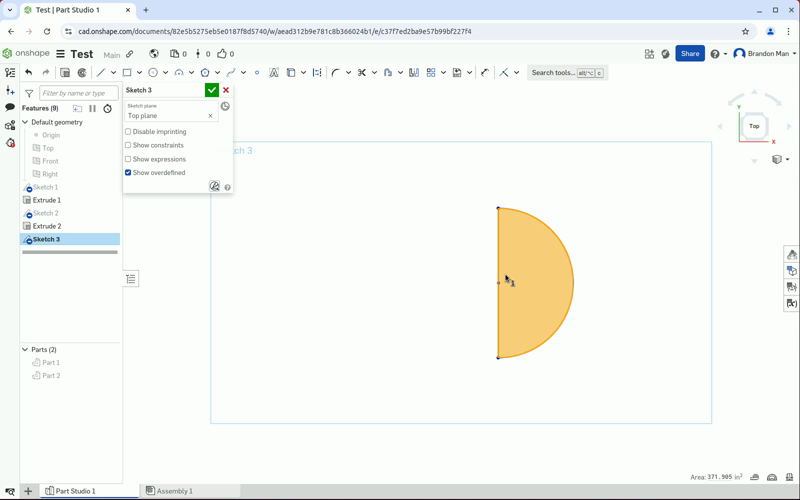
mouse_move(73, 352)
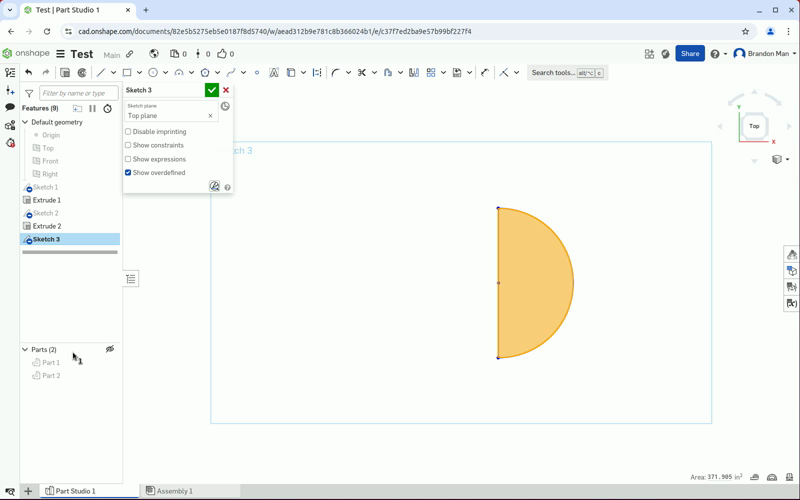
key(shift+y)
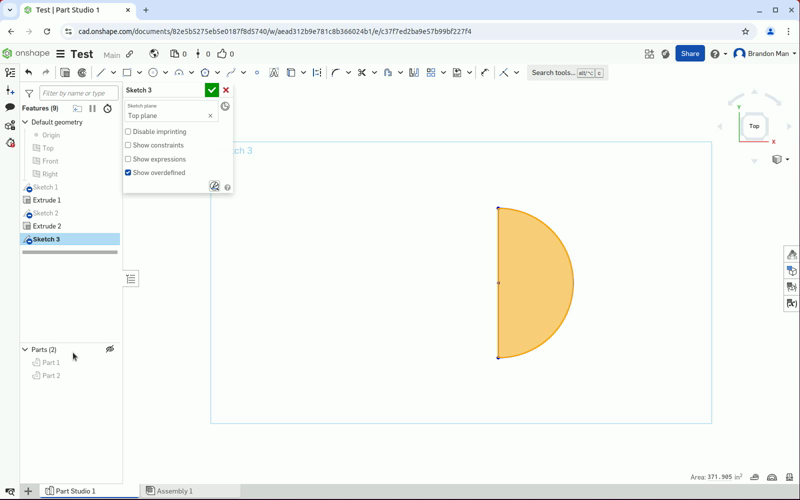
key(shift+e)
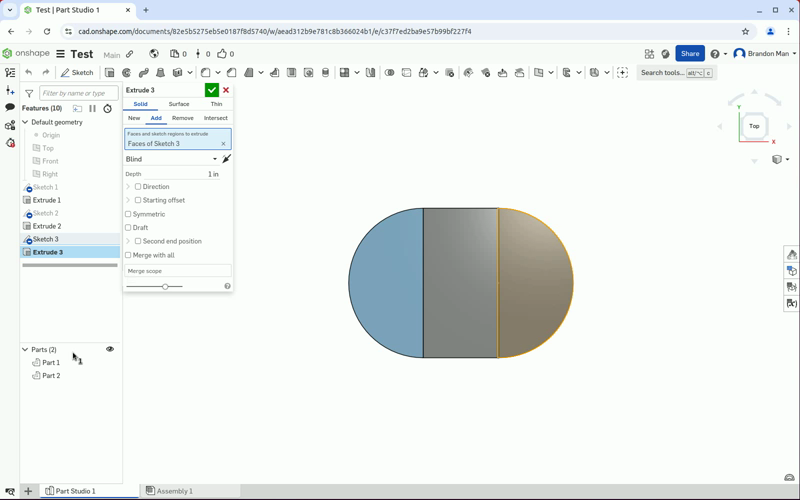
mouse_move(143, 106)
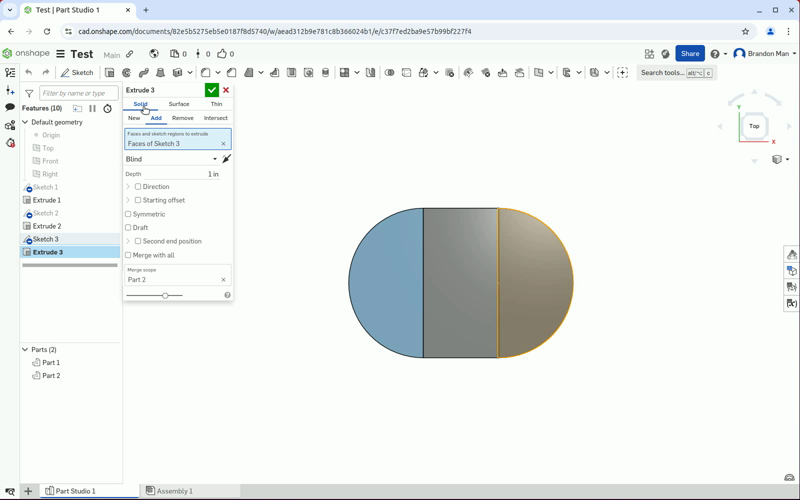
click(143, 106)
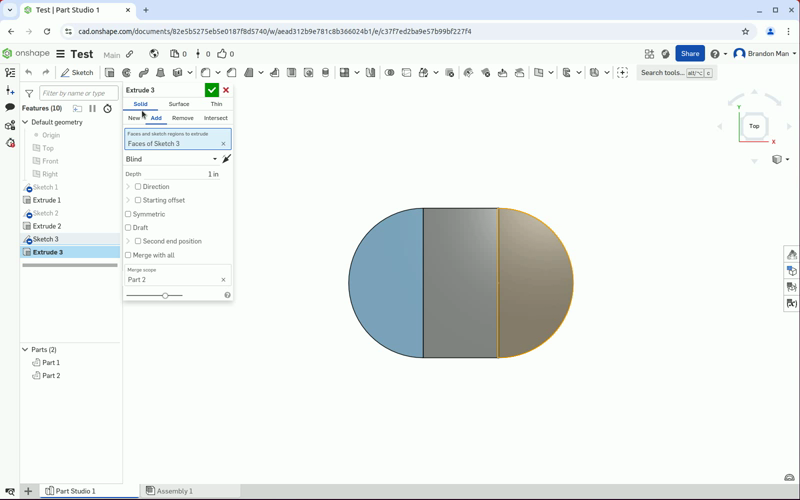
mouse_move(137, 120)
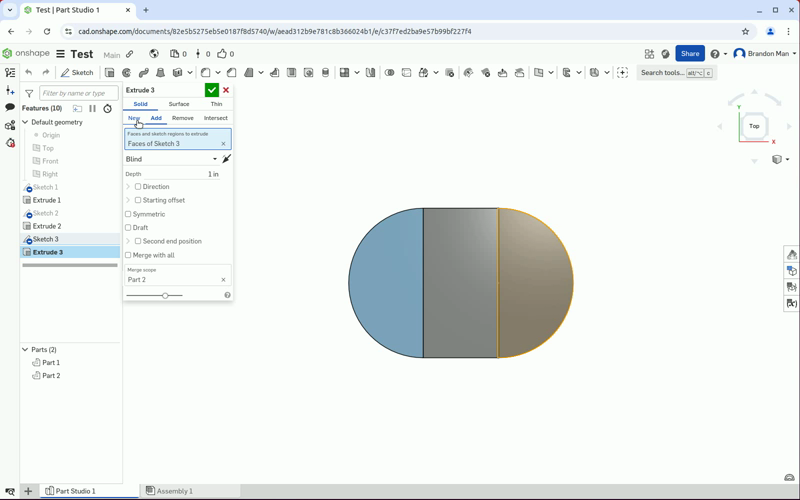
click(137, 120)
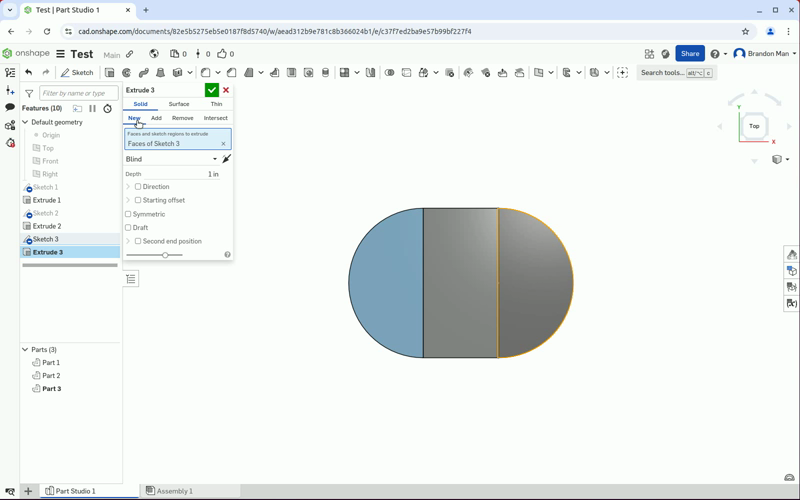
key(tab, 4)
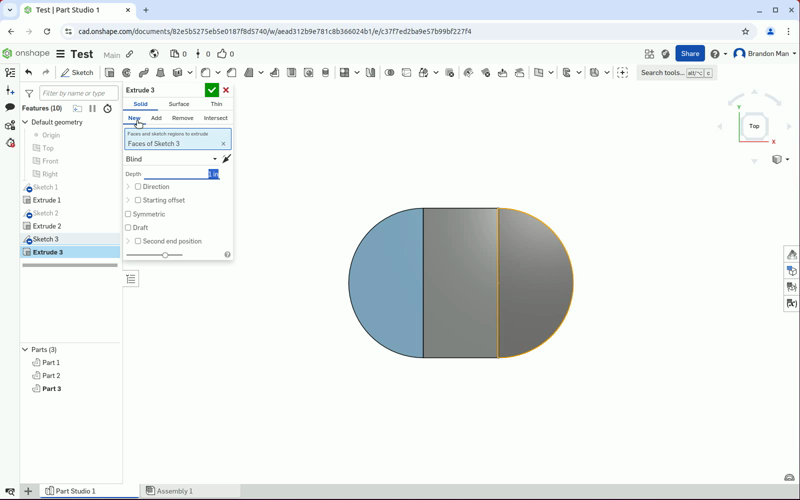
text(2.407)
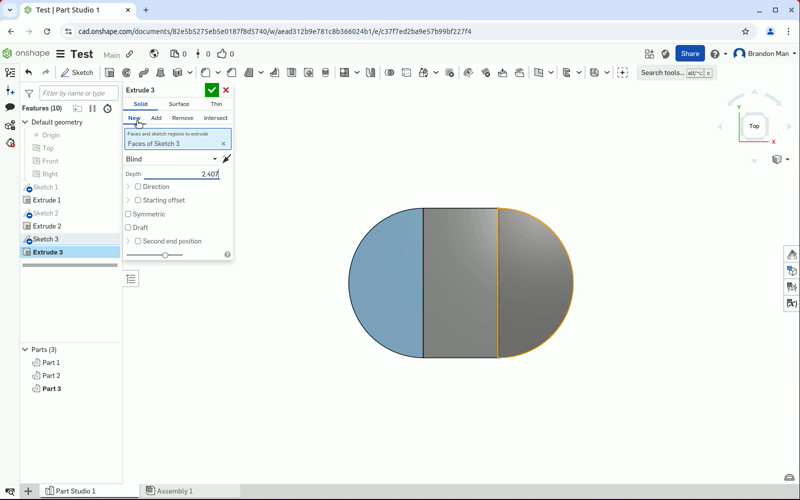
key(enter)
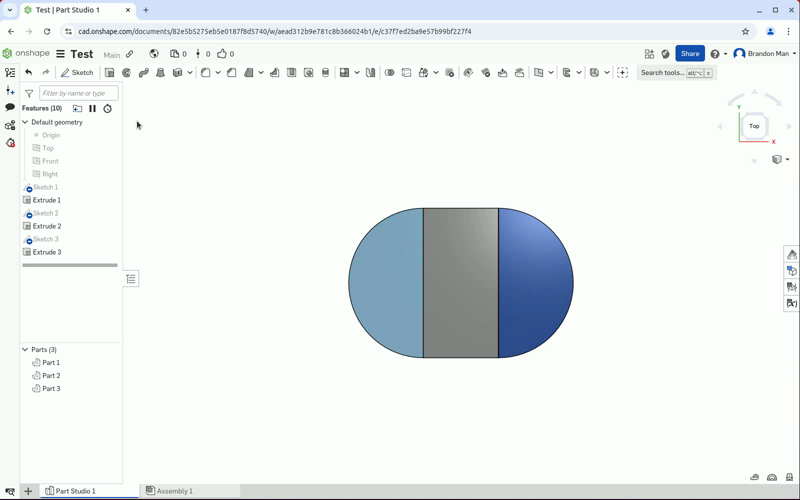
key(shift+h)
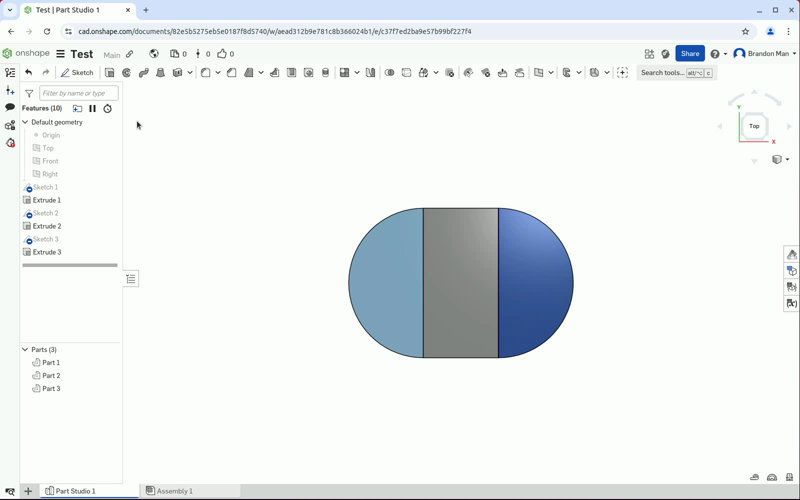
key(shift+h)
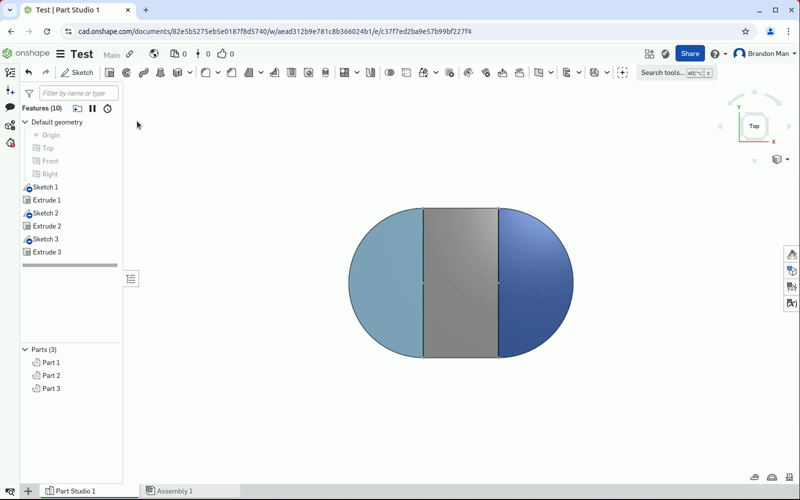
key(shift+7)
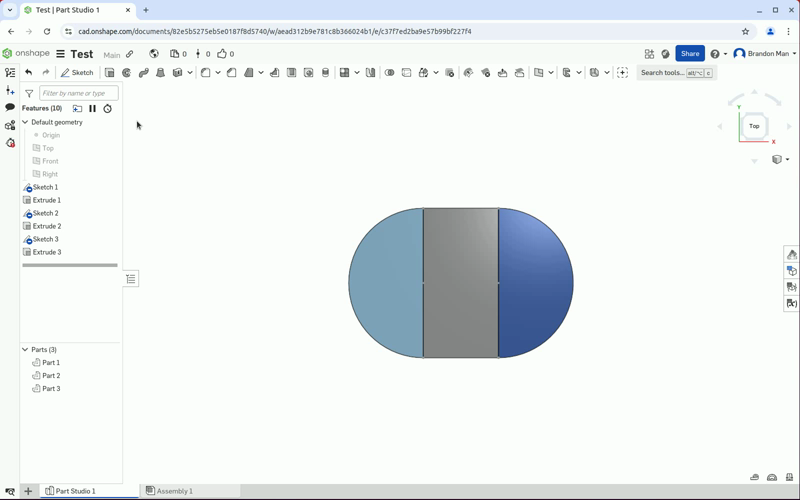
key(up, 3)
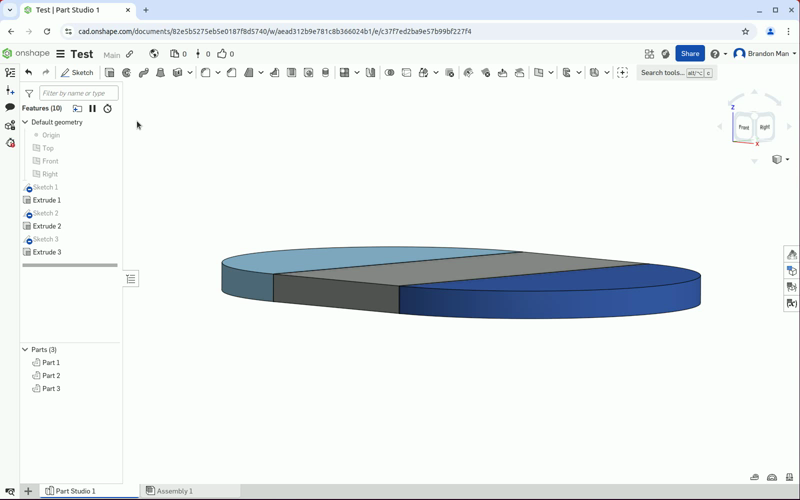
key(left, 3)
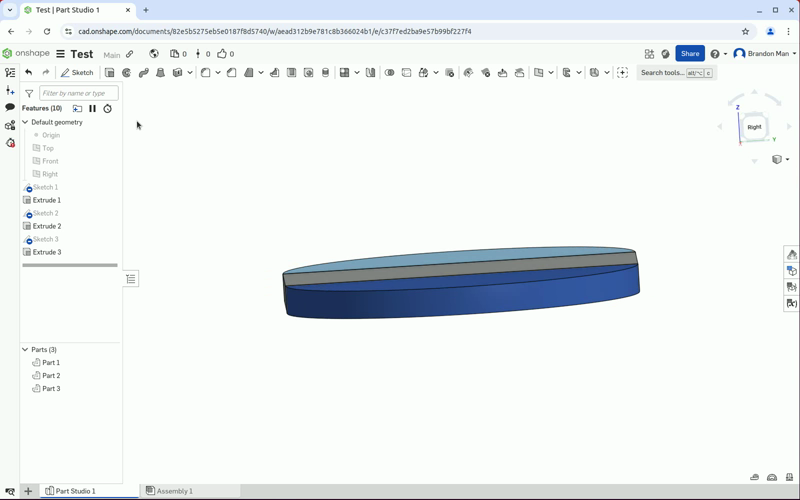
key(right, 3)
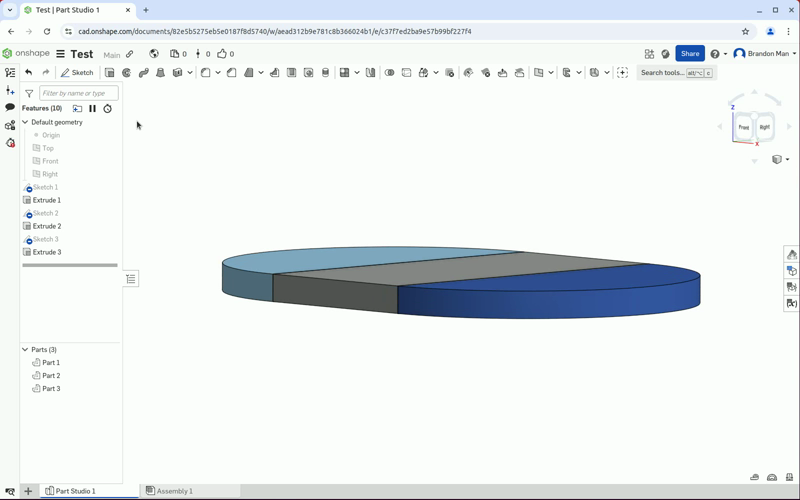
key(down, 3)
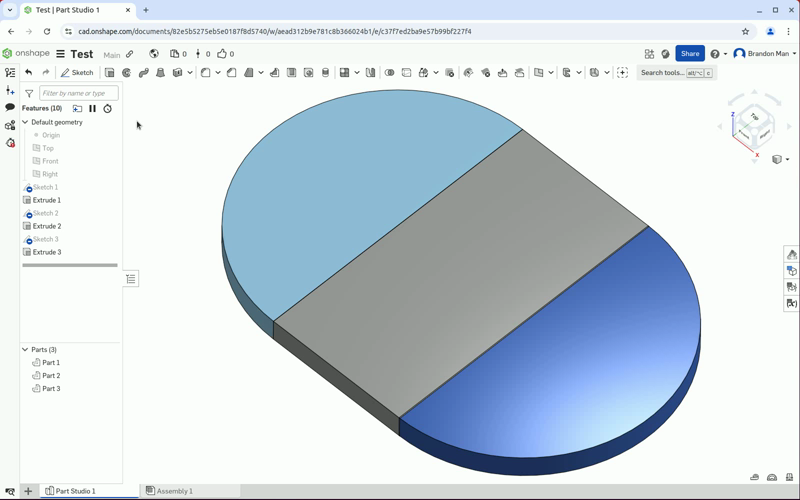
mouse_move(73, 189)
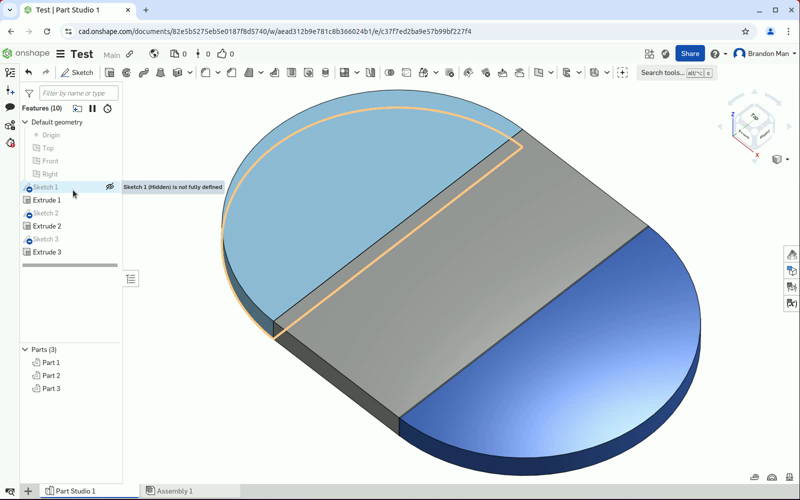
click(73, 189)